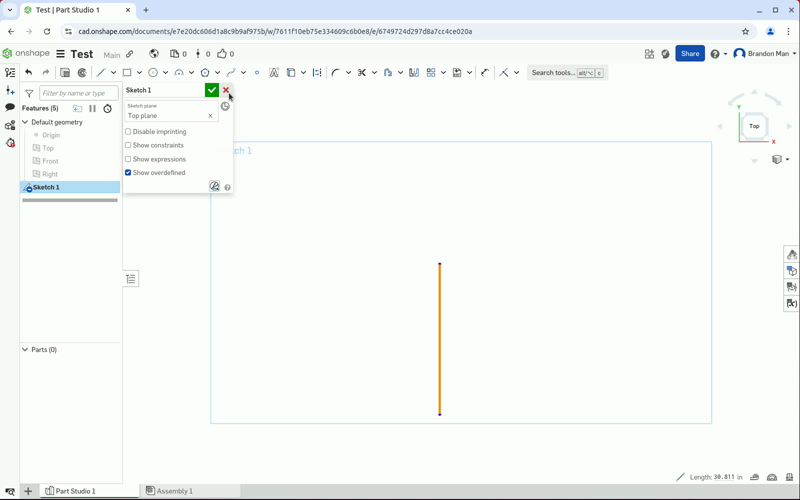
key(shift+h)
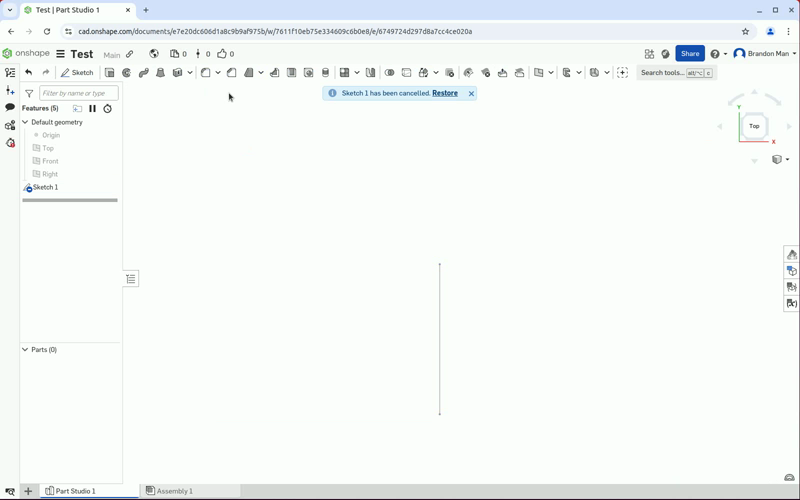
key(shift+s)
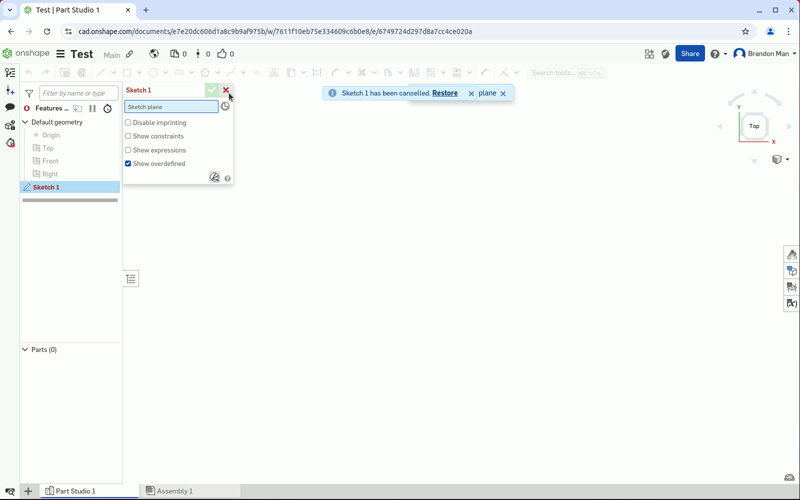
mouse_move(73, 150)
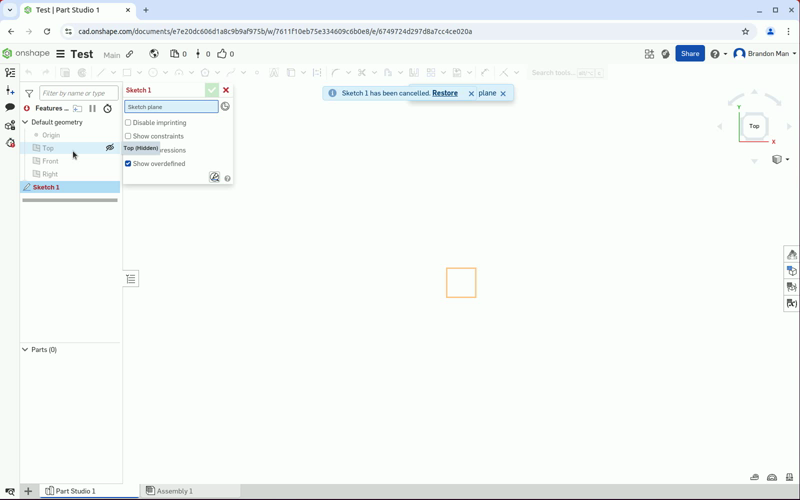
click(73, 150)
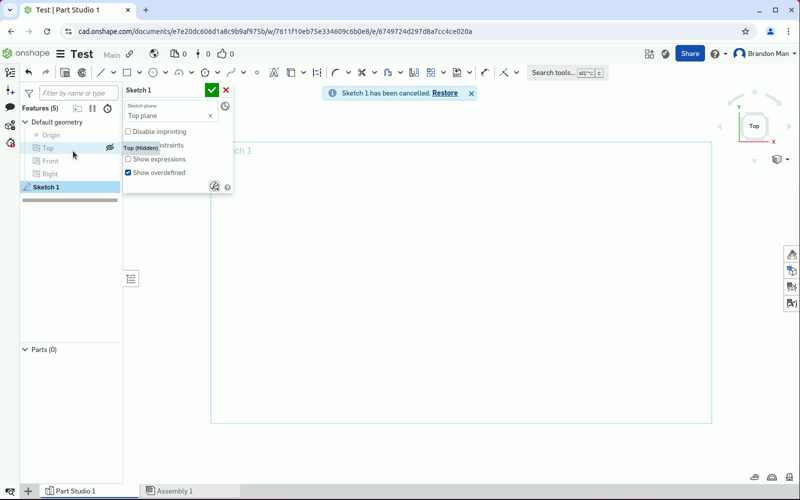
mouse_move(73, 352)
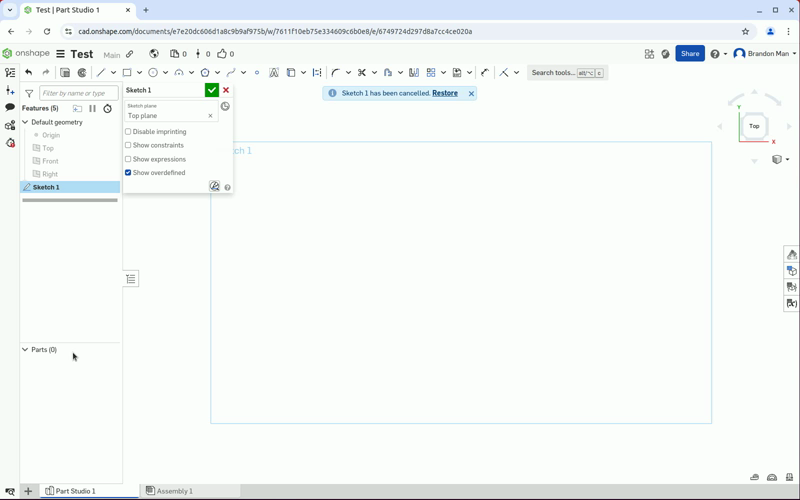
key(y)
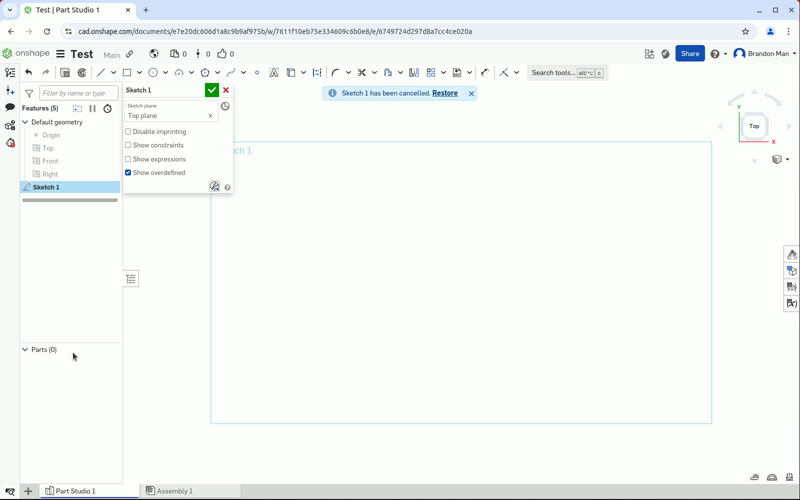
key(l)
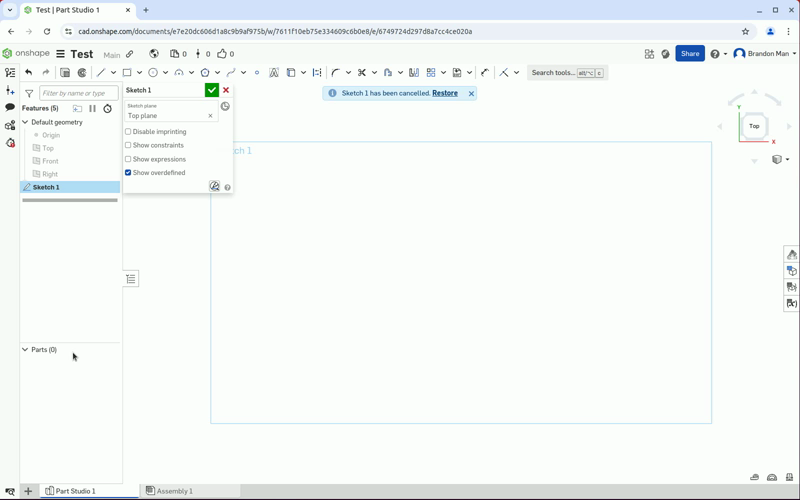
key_down(shift)
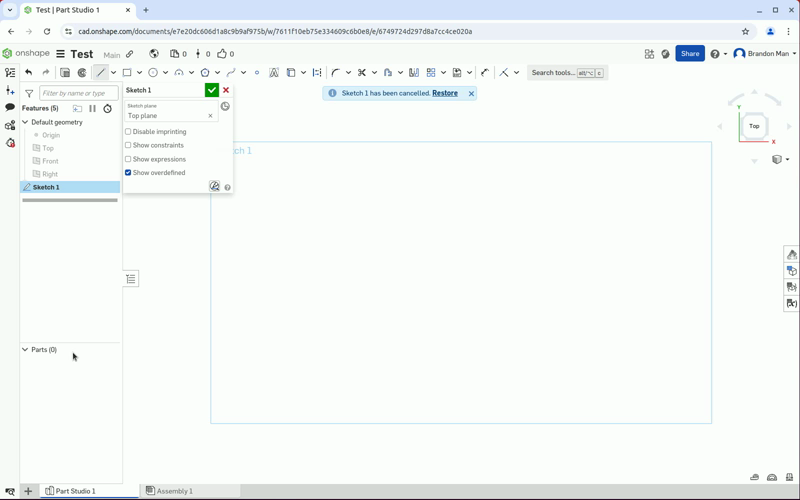
mouse_move(460, 200)
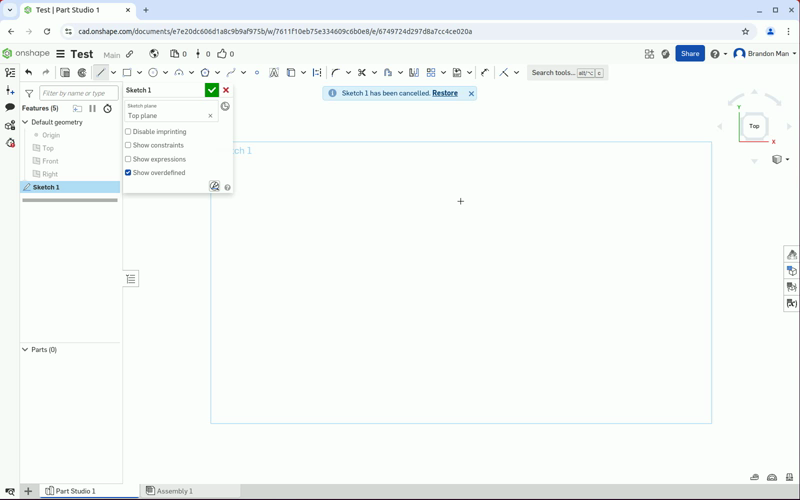
click(460, 200)
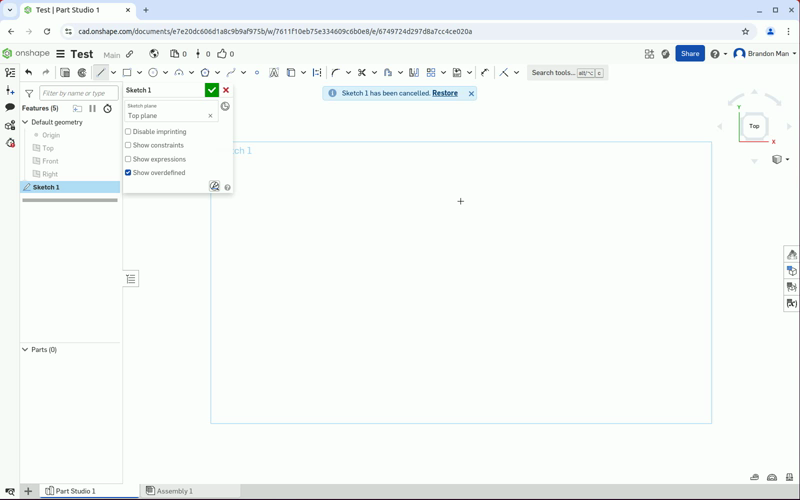
key_up(shift)
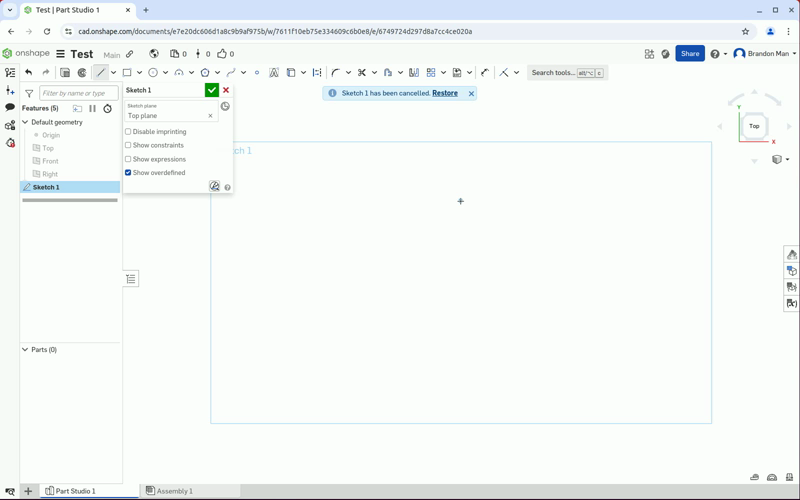
key_down(shift)
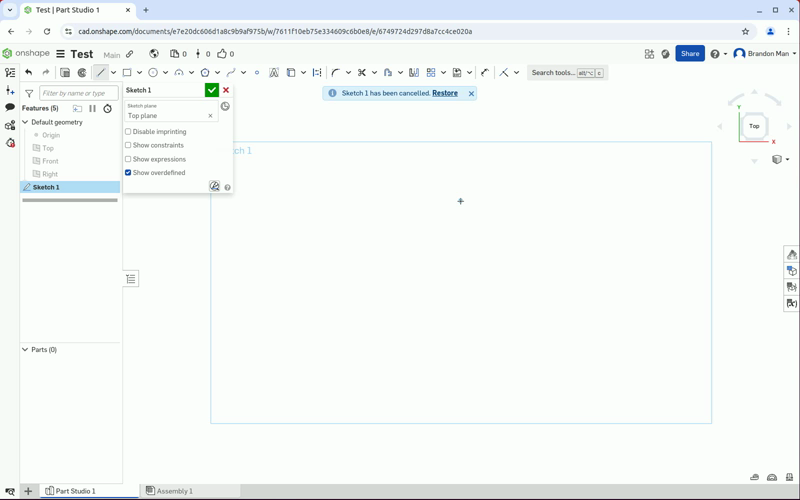
mouse_move(490, 200)
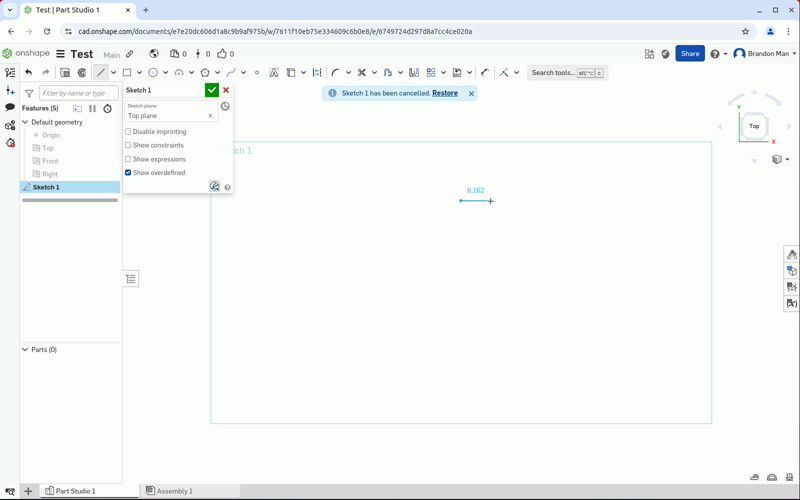
mouse_move(476, 200)
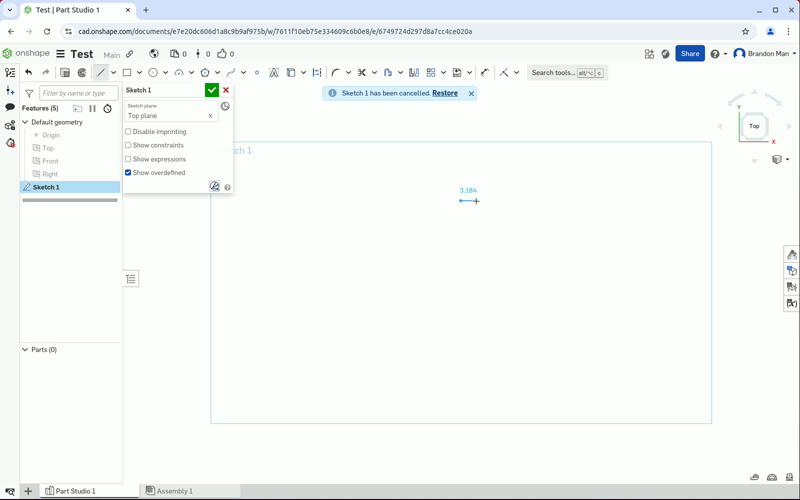
click(476, 200)
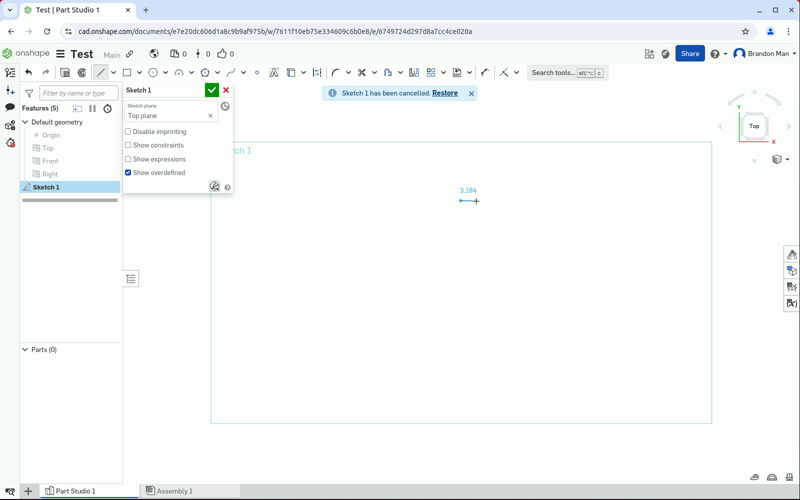
key_up(shift)
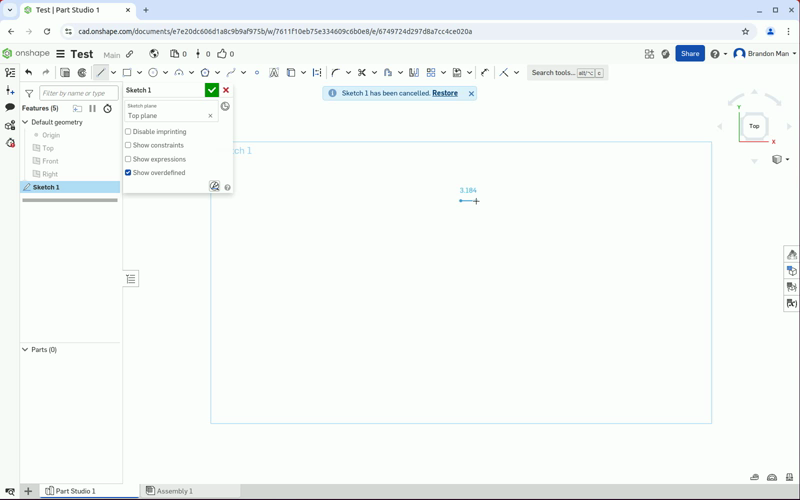
key_down(shift)
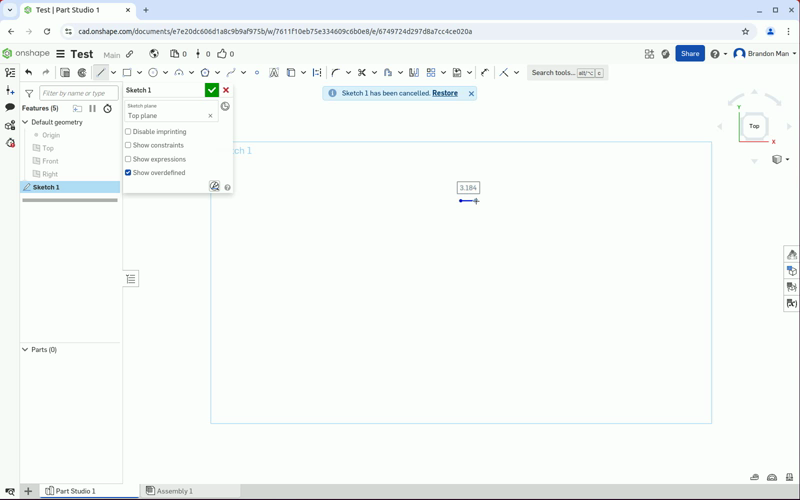
mouse_move(506, 200)
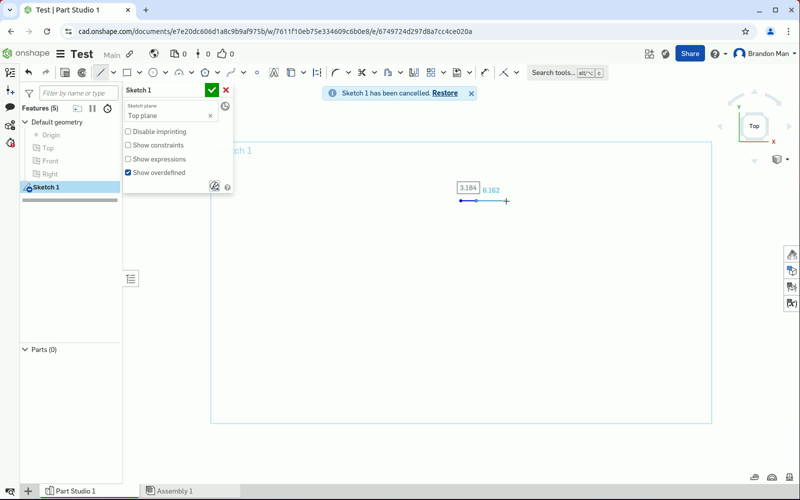
mouse_move(476, 170)
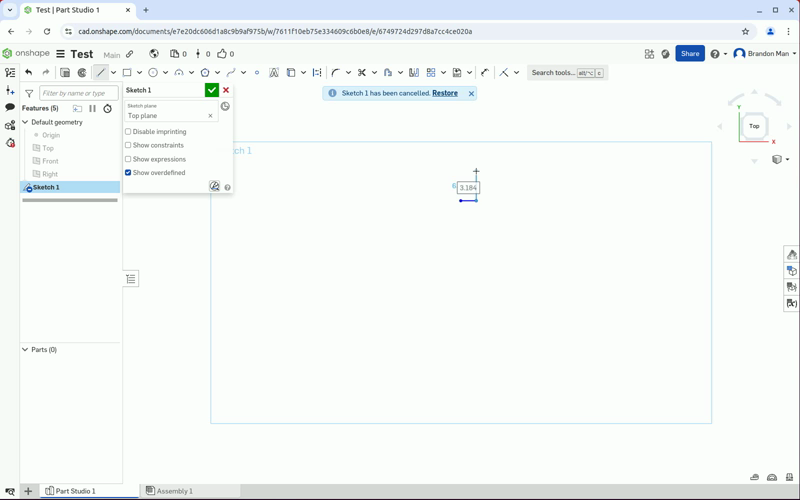
click(476, 170)
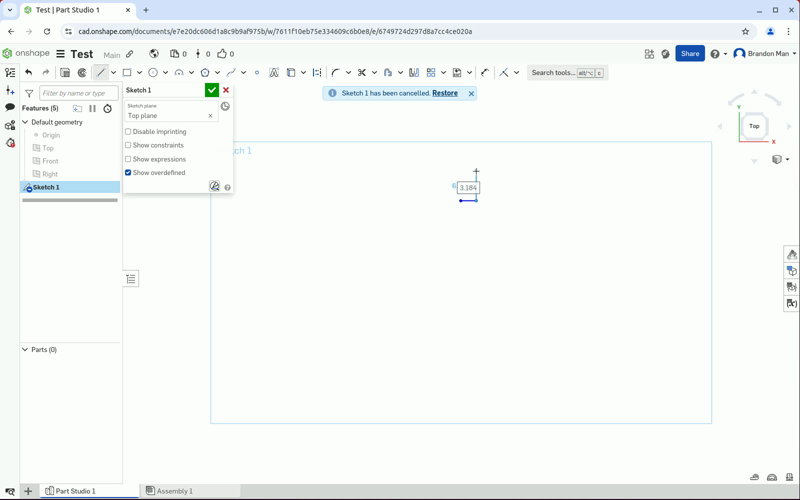
key_up(shift)
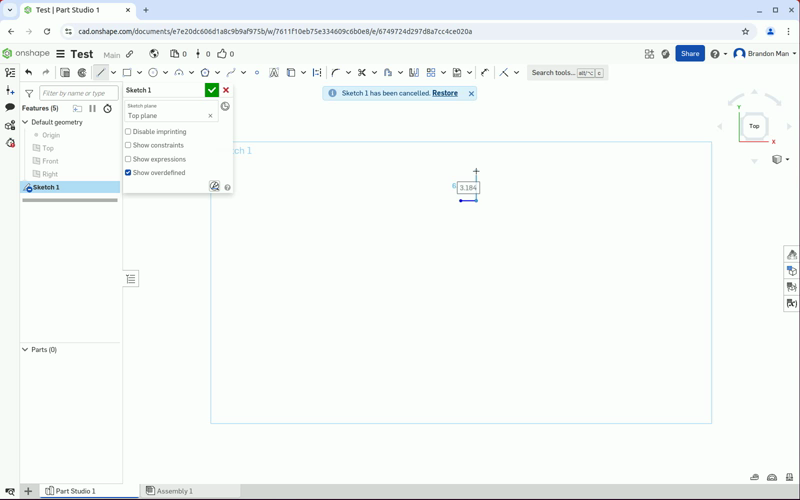
key_down(shift)
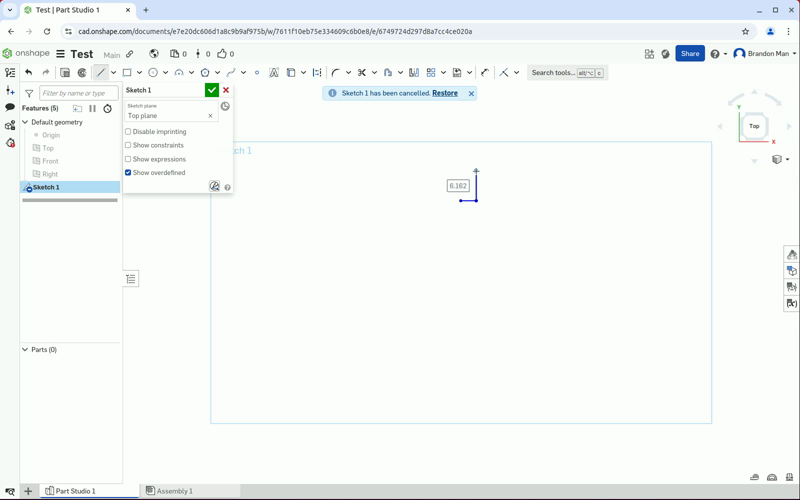
mouse_move(506, 170)
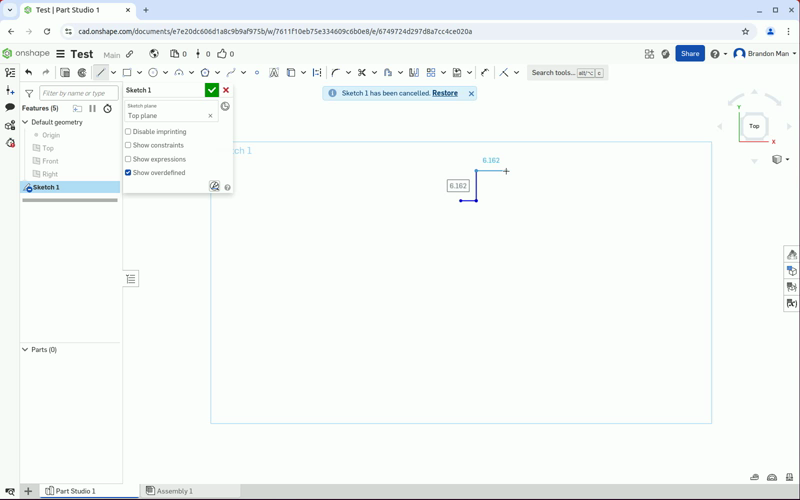
mouse_move(460, 170)
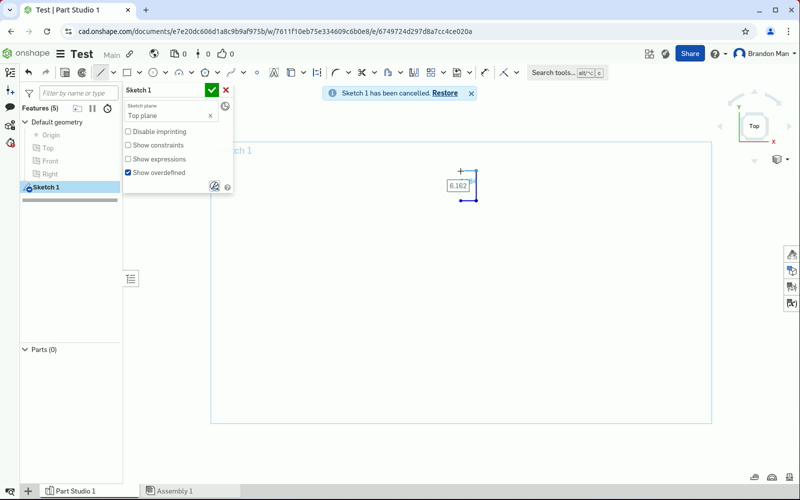
click(460, 170)
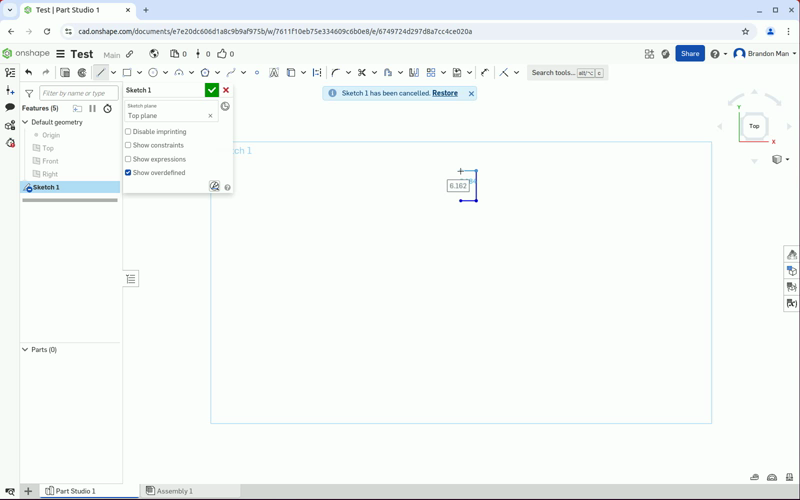
key_up(shift)
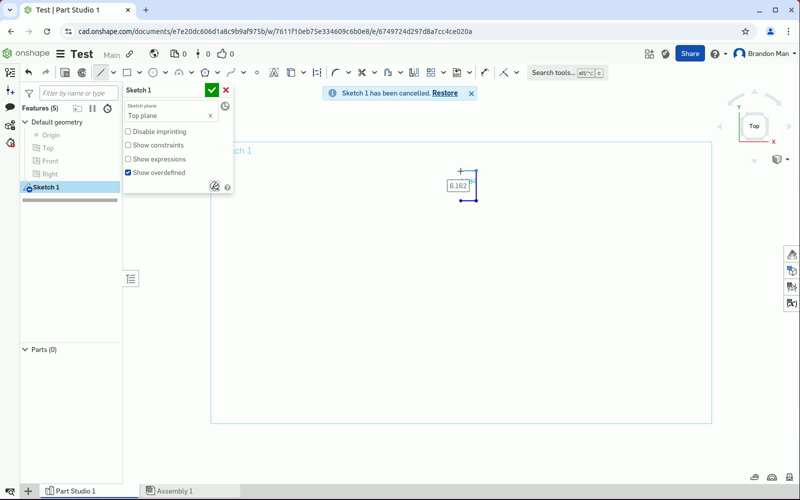
mouse_move(490, 170)
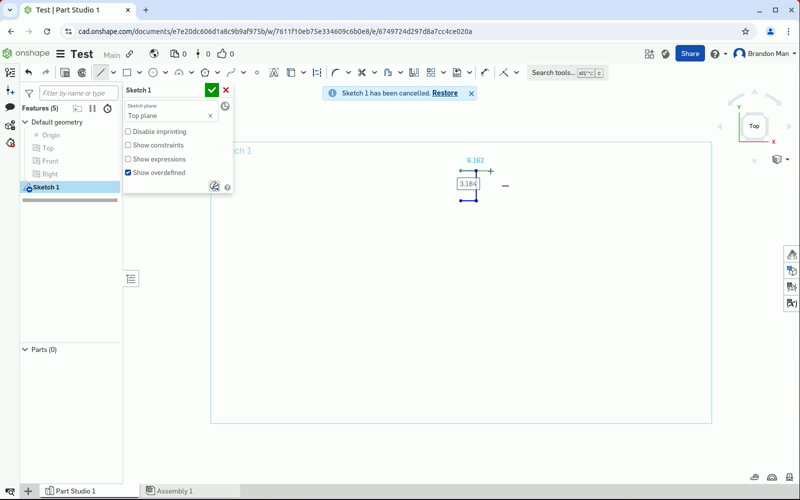
key_down(shift)
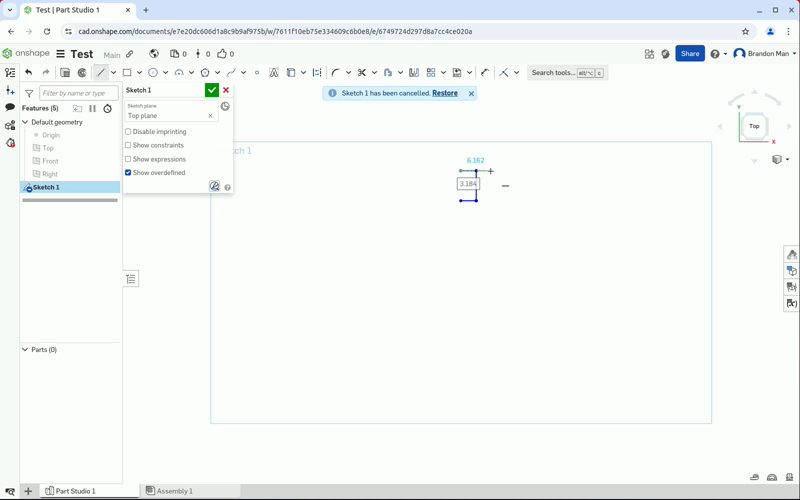
mouse_move(460, 200)
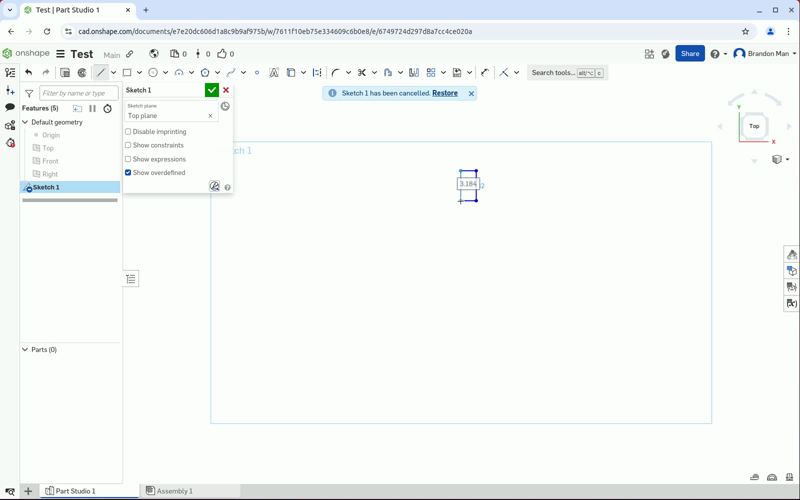
key_up(shift)
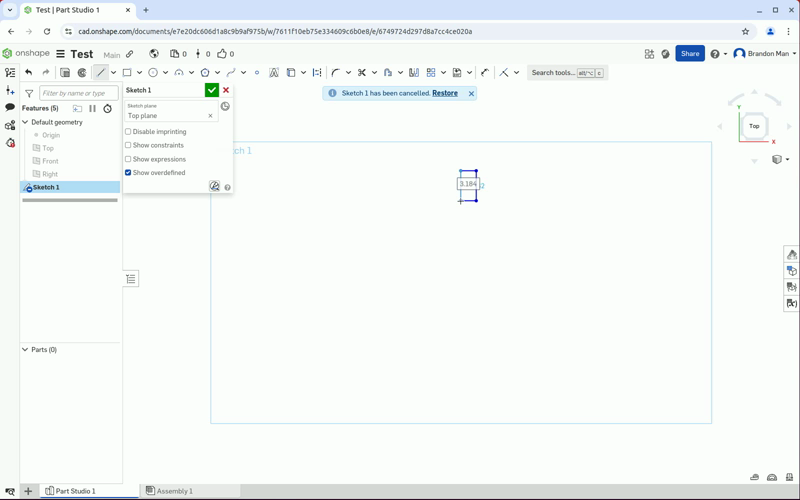
click(460, 200)
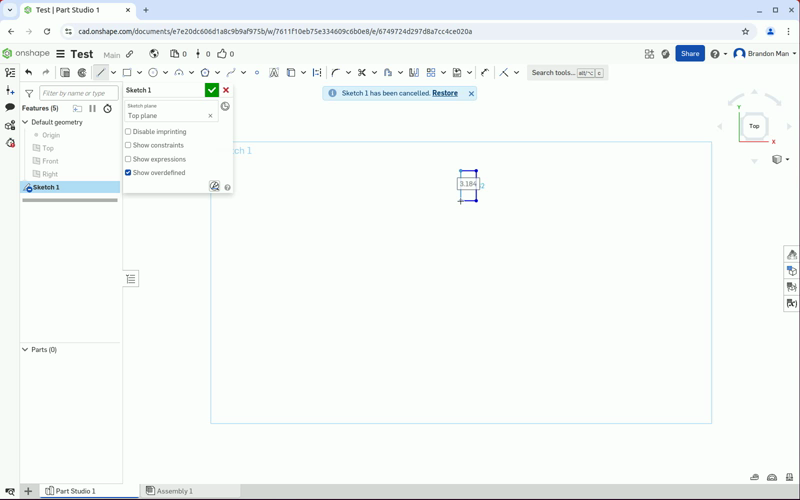
key(esc)
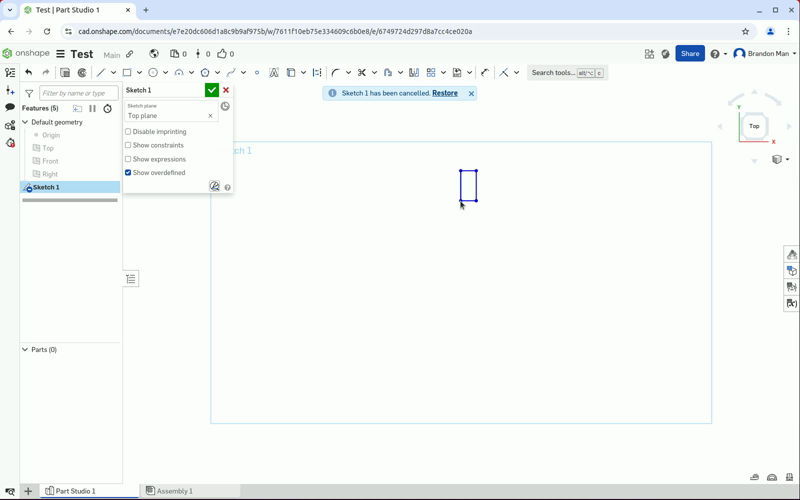
mouse_move(462, 182)
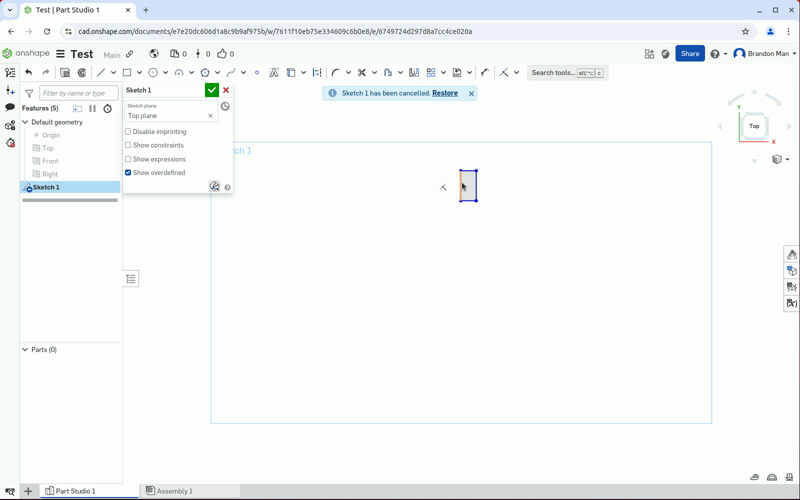
scroll(6)
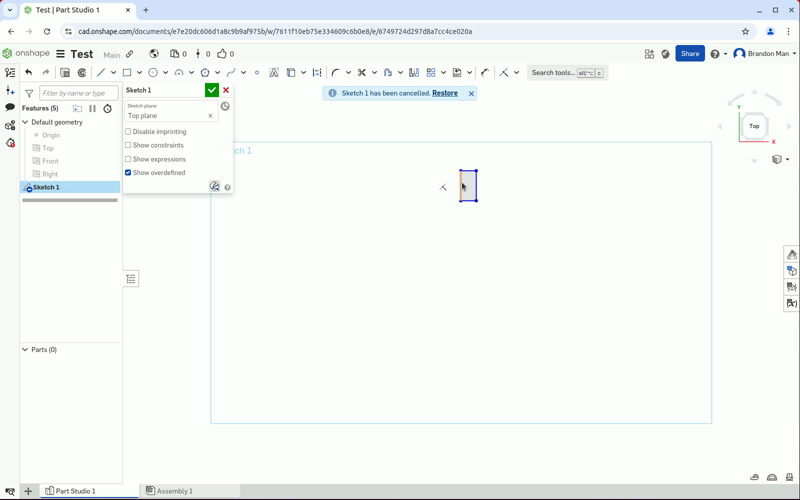
scroll(6)
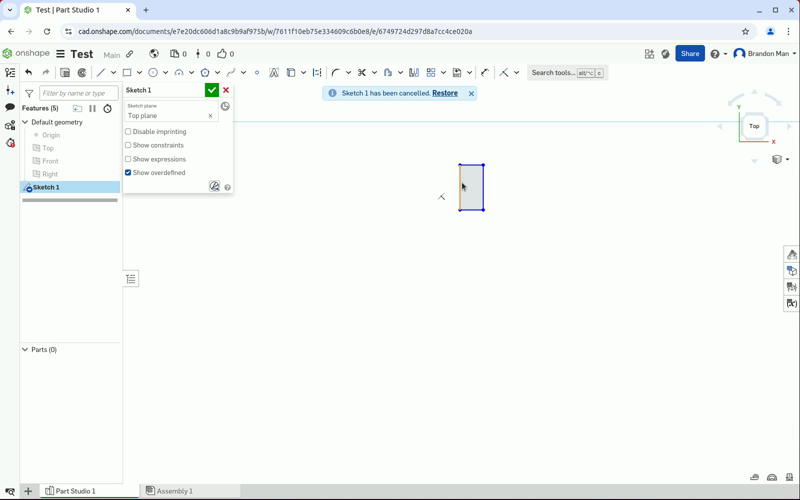
scroll(6)
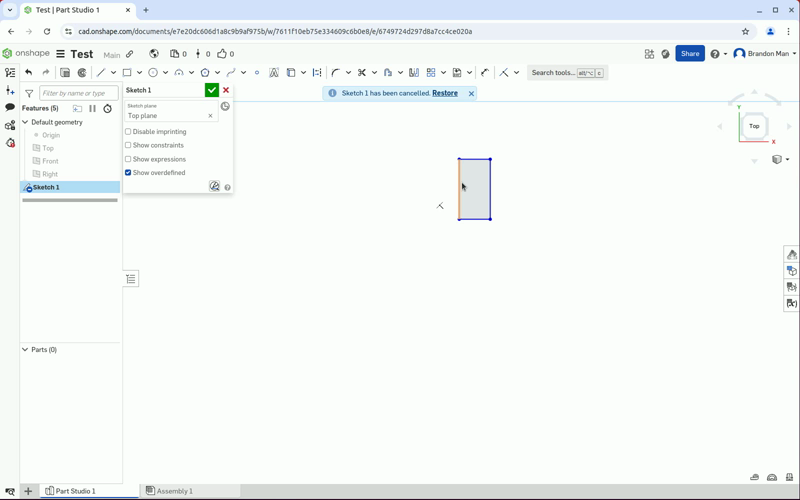
scroll(6)
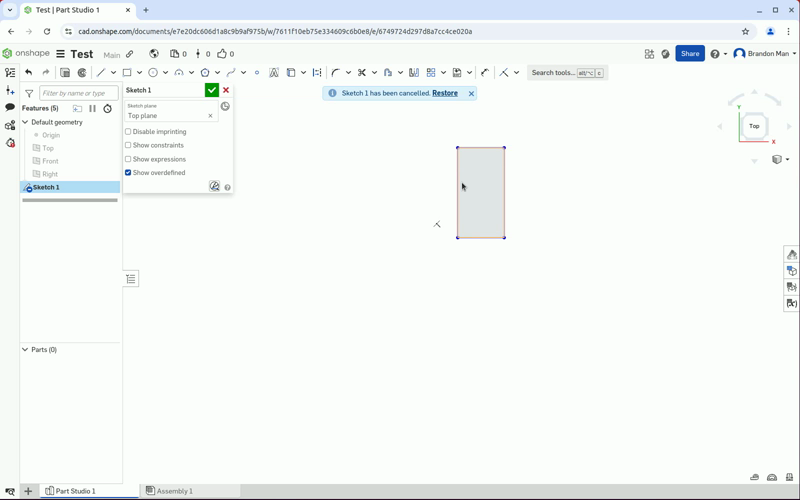
scroll(6)
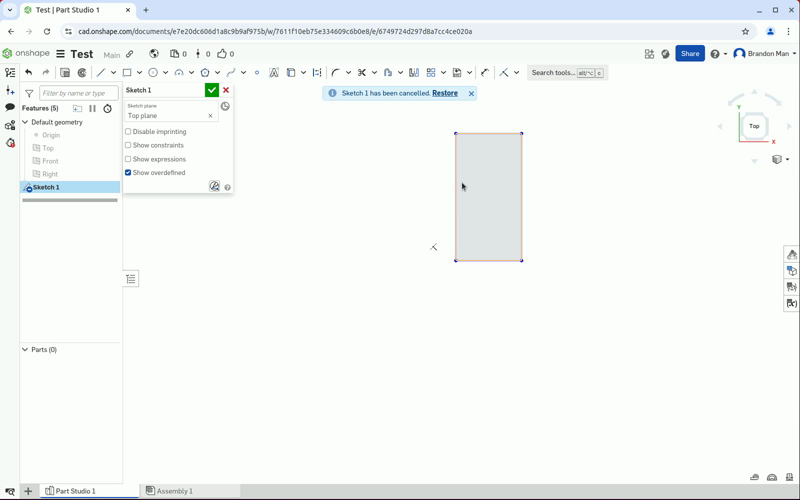
scroll(6)
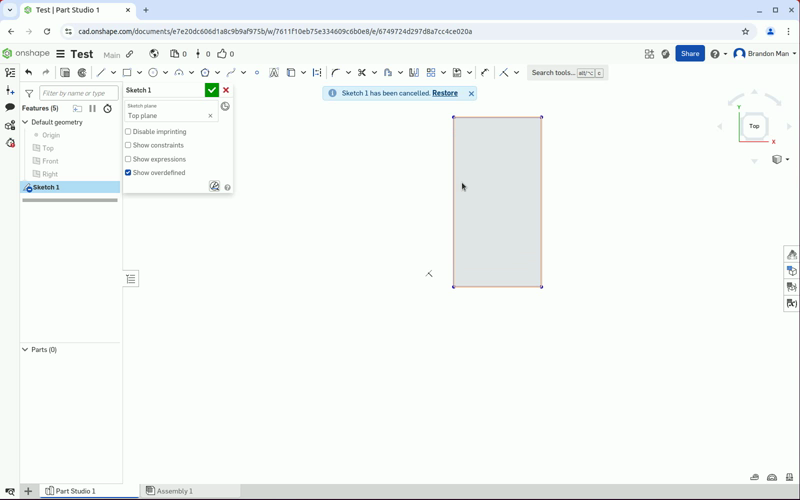
scroll(6)
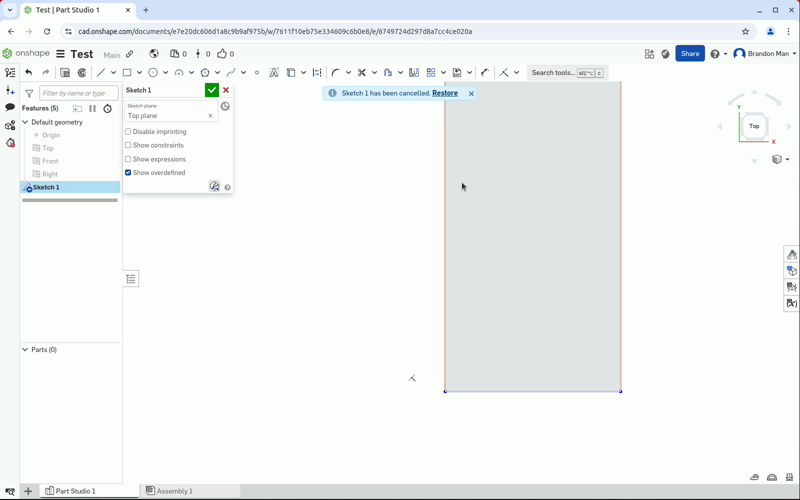
click(462, 182)
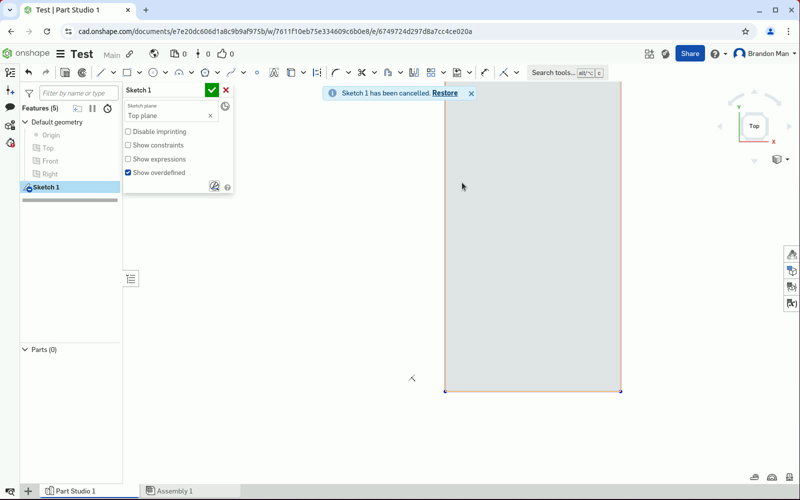
scroll(-6)
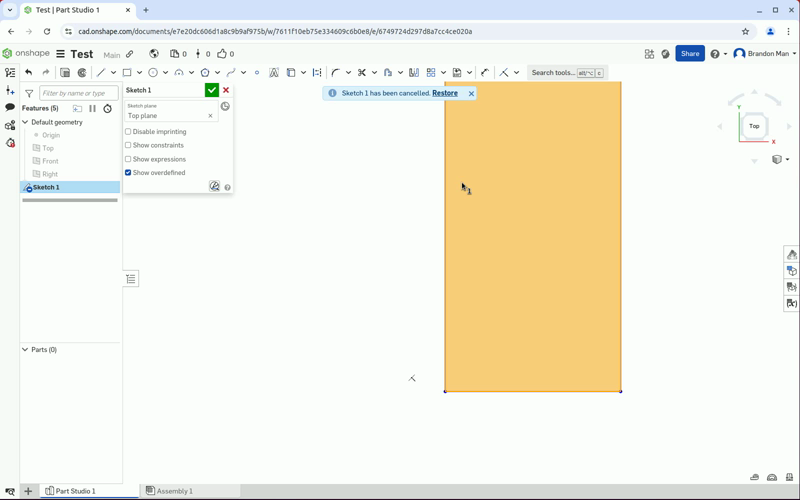
scroll(-6)
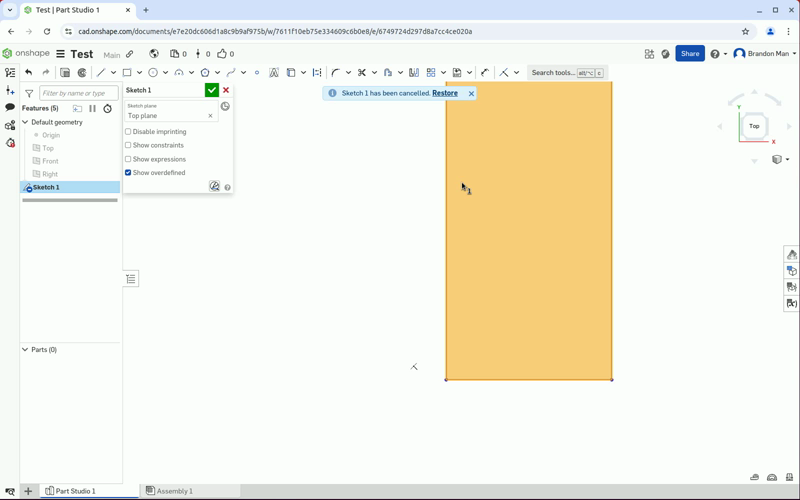
scroll(-6)
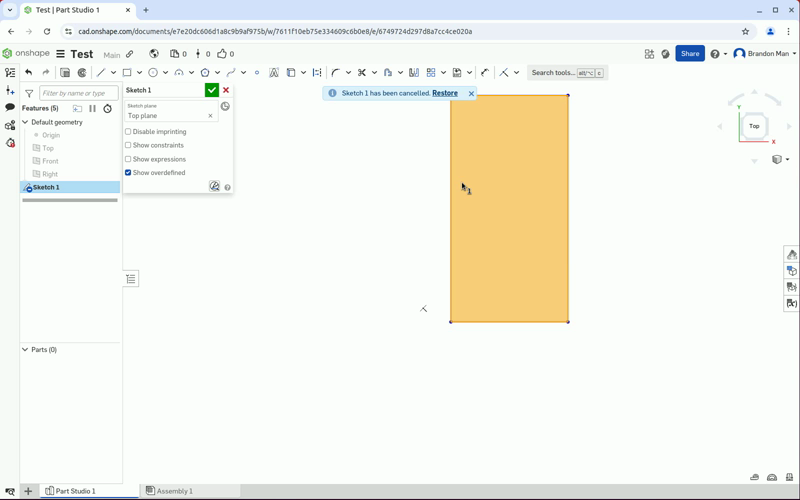
scroll(-6)
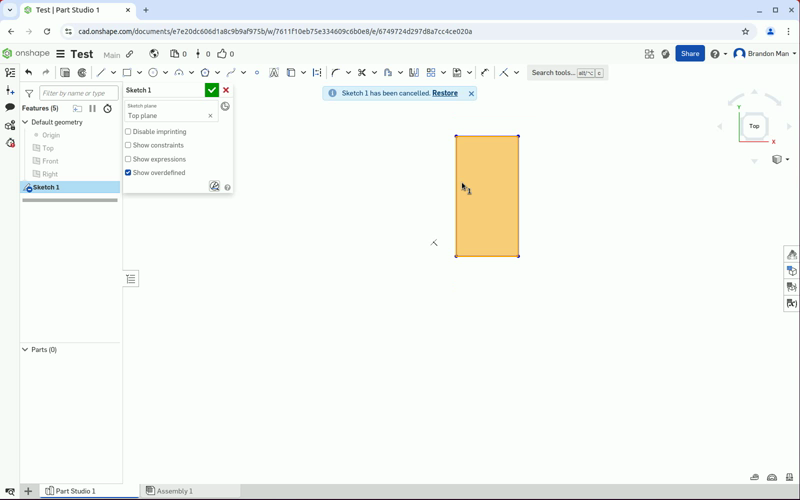
scroll(-6)
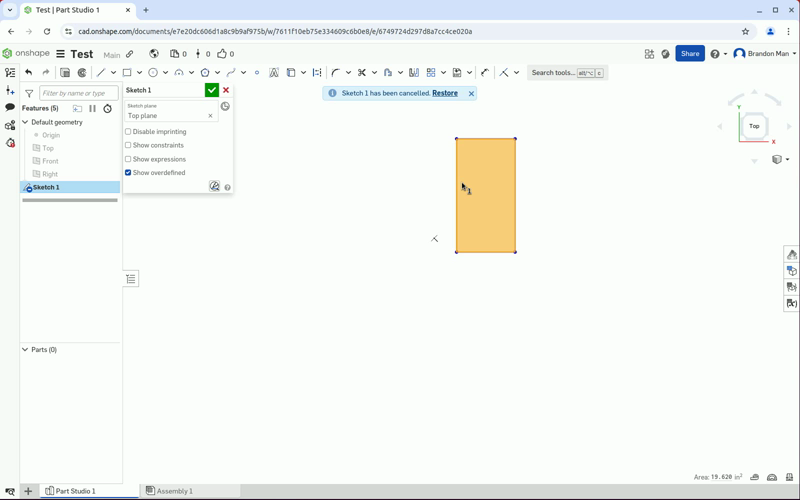
scroll(-6)
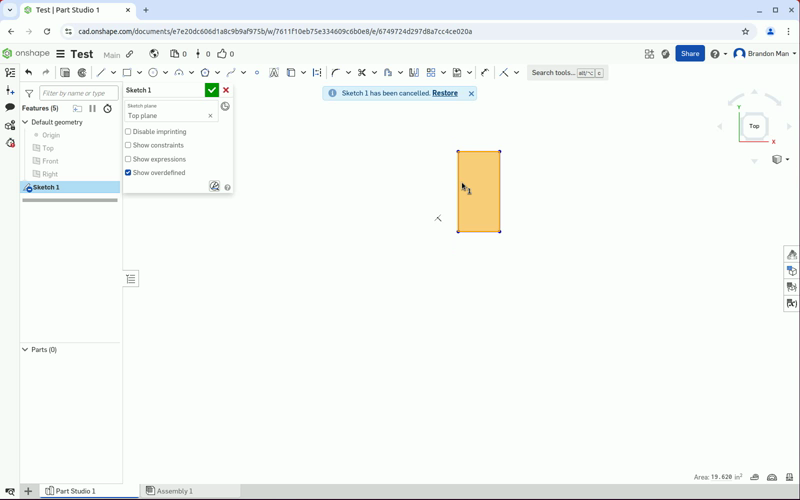
scroll(-6)
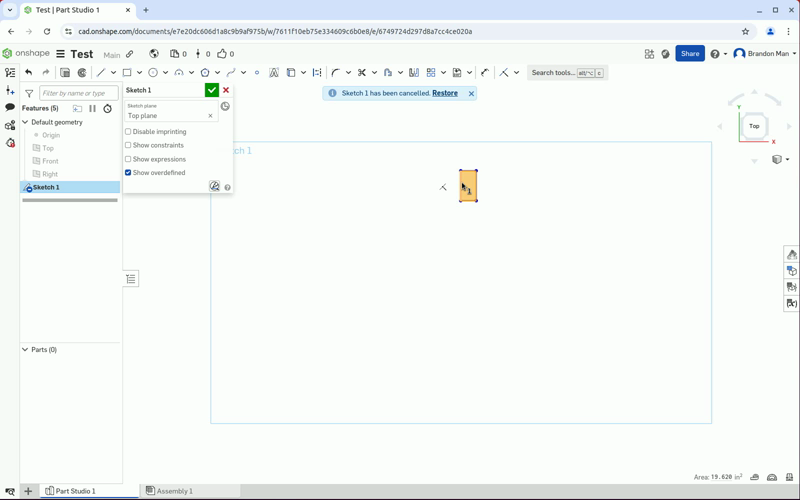
mouse_move(73, 352)
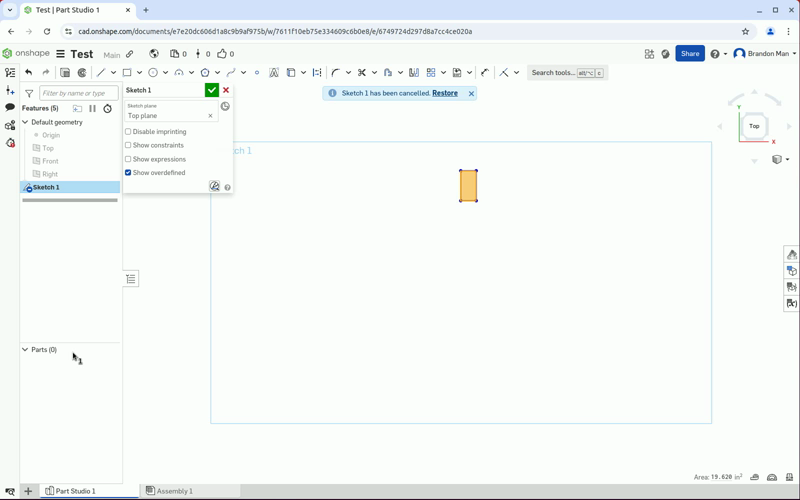
key(shift+y)
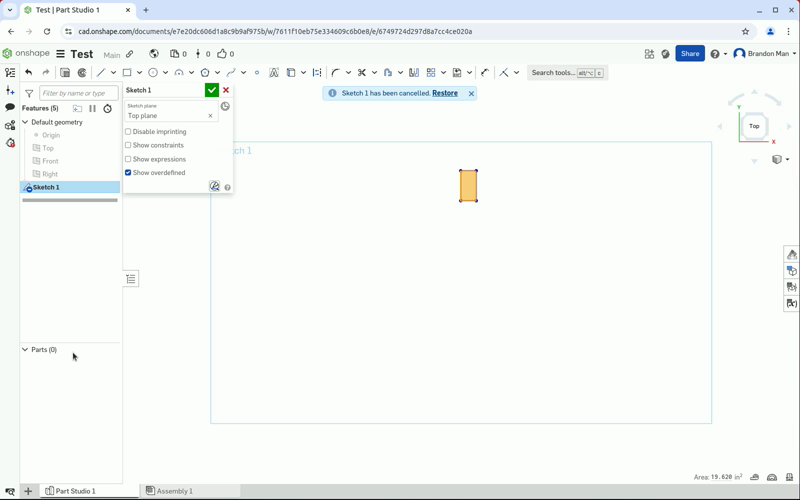
key(shift+e)
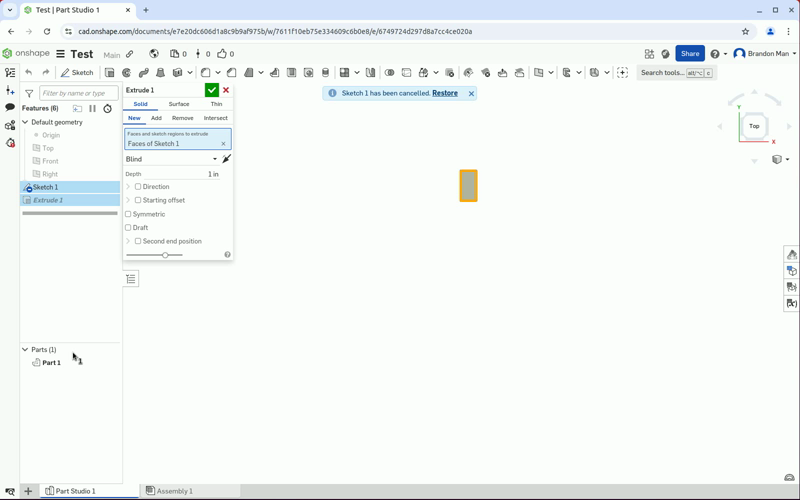
mouse_move(143, 106)
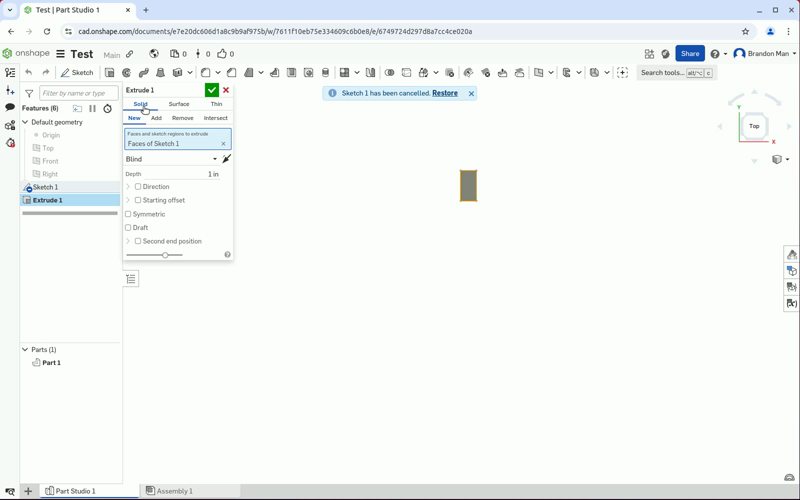
click(143, 106)
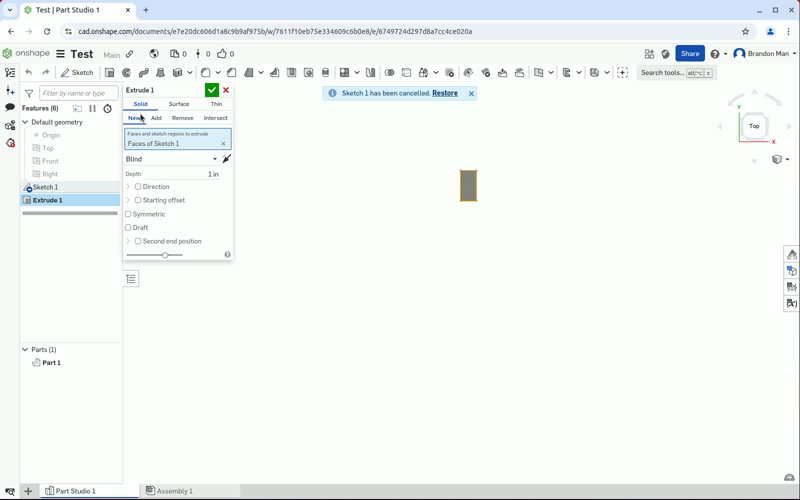
mouse_move(137, 120)
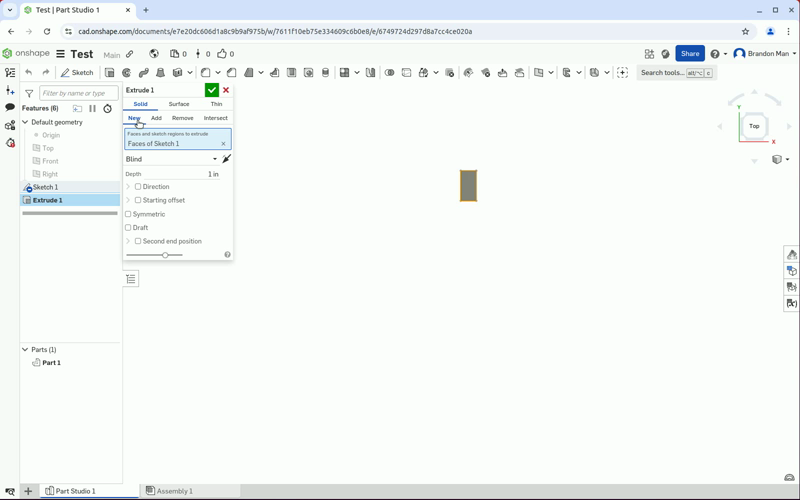
click(137, 120)
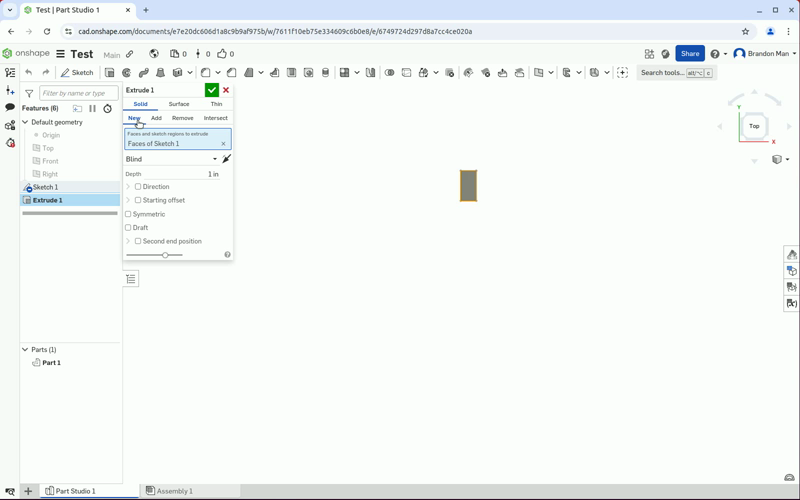
key(tab, 4)
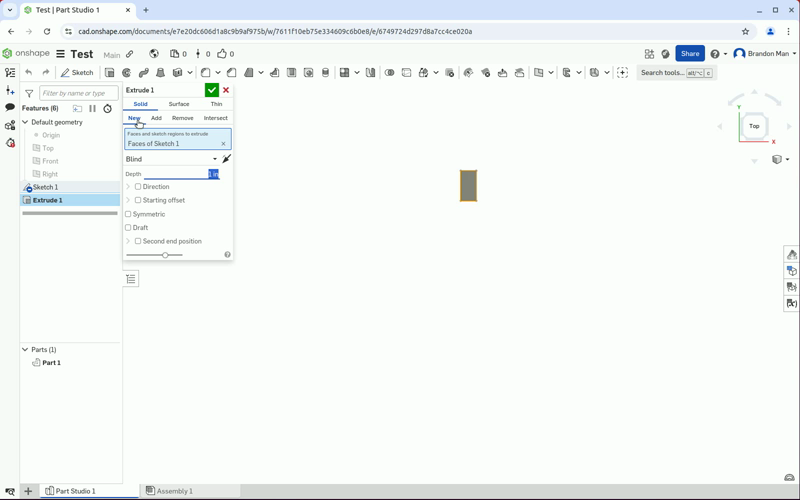
text(5.778)
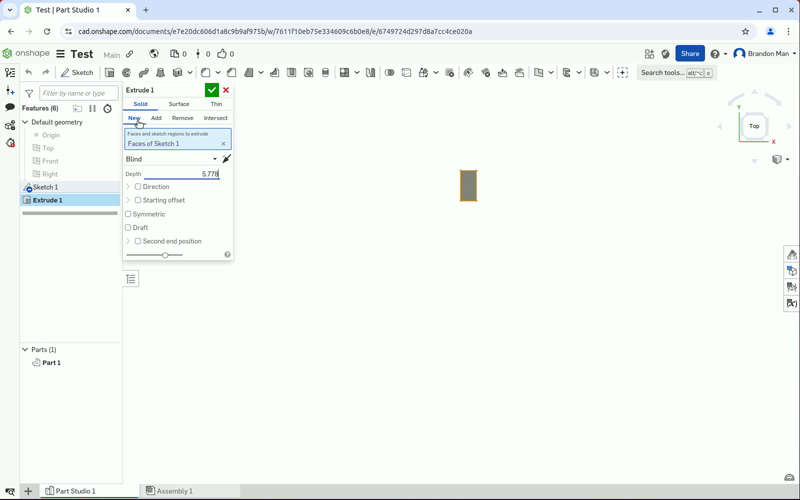
key(tab, 3)
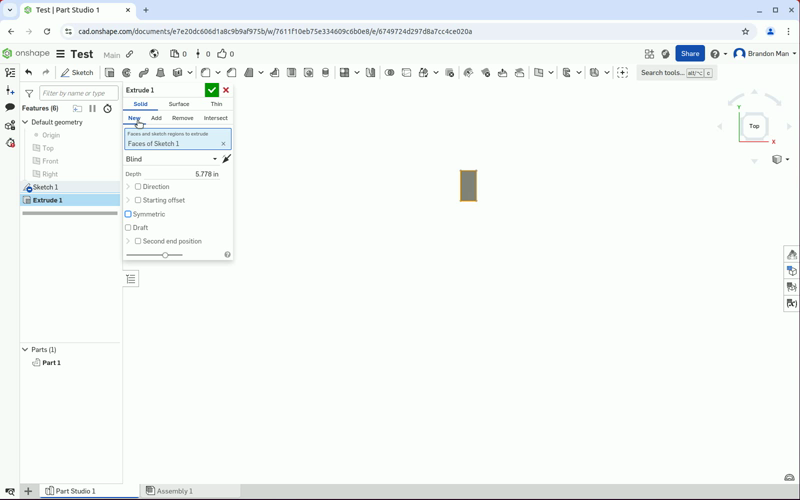
key(space)
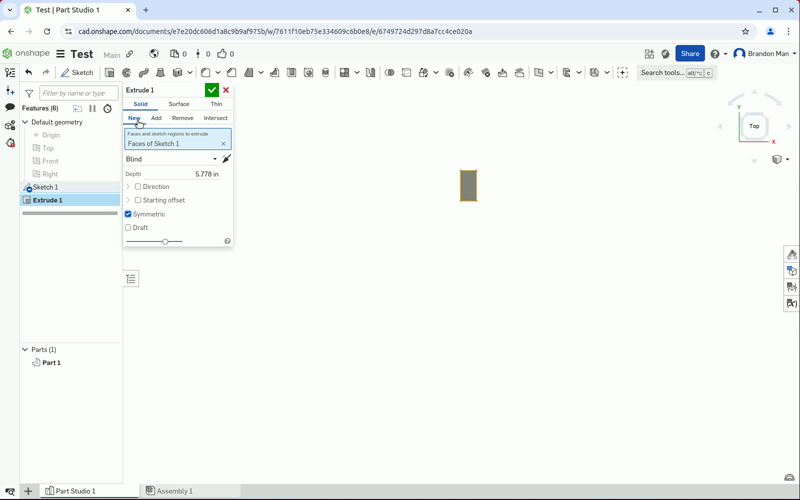
key(enter)
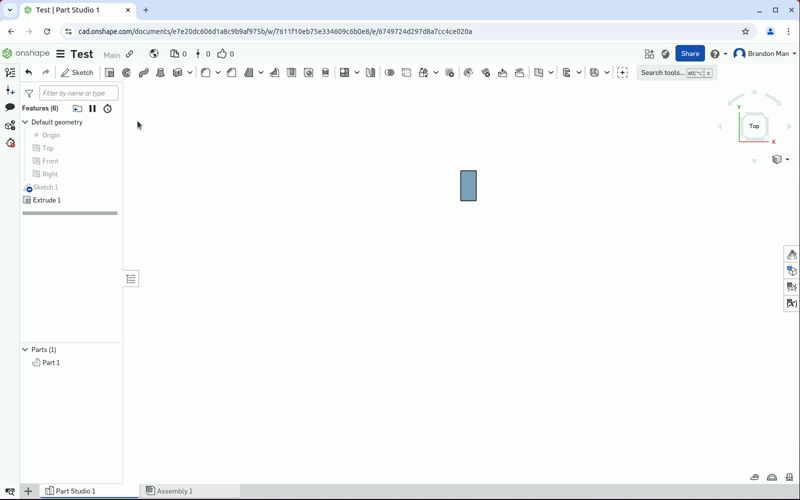
key(shift+h)
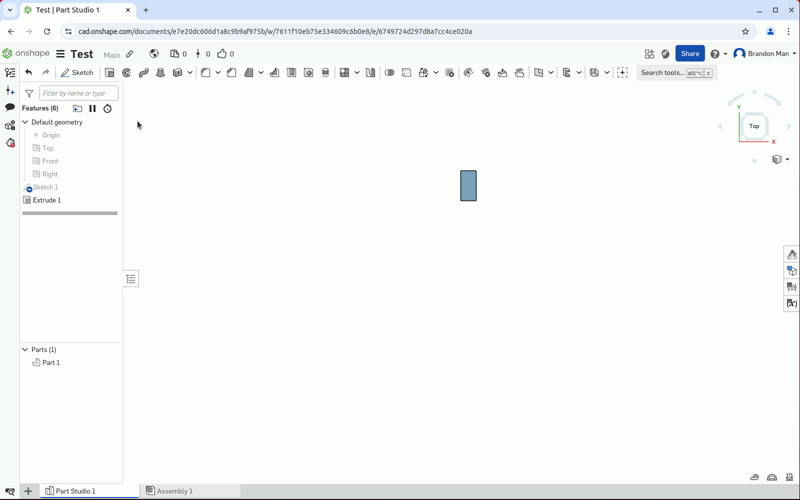
key(shift+h)
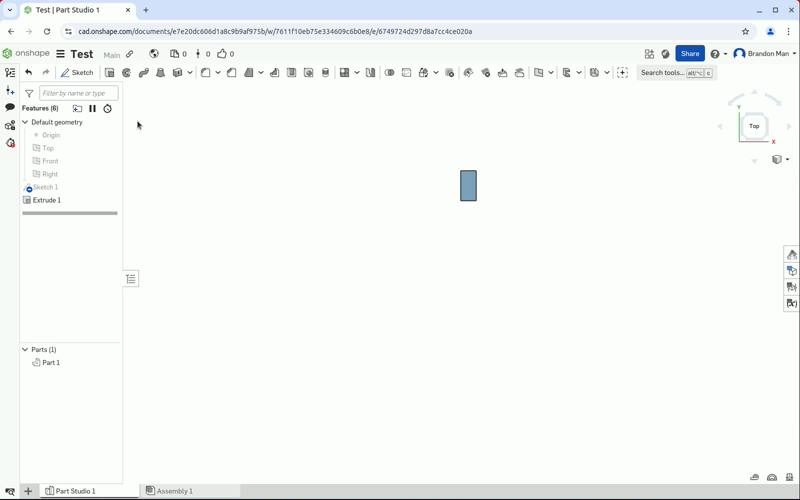
mouse_move(73, 189)
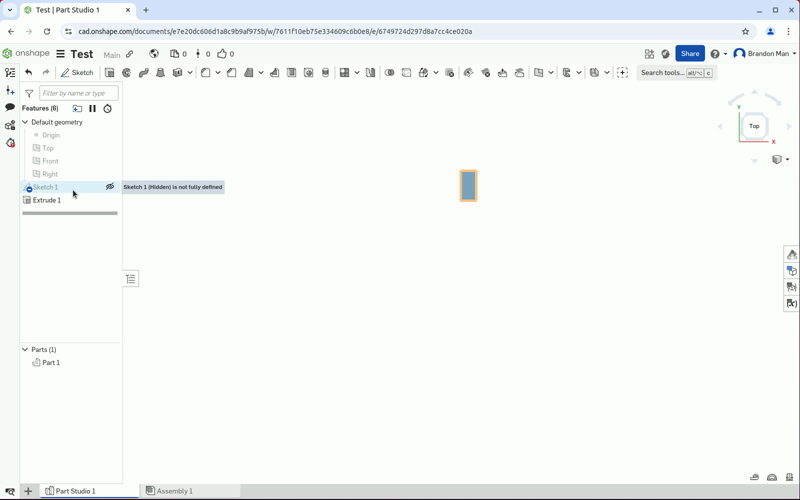
click(73, 189)
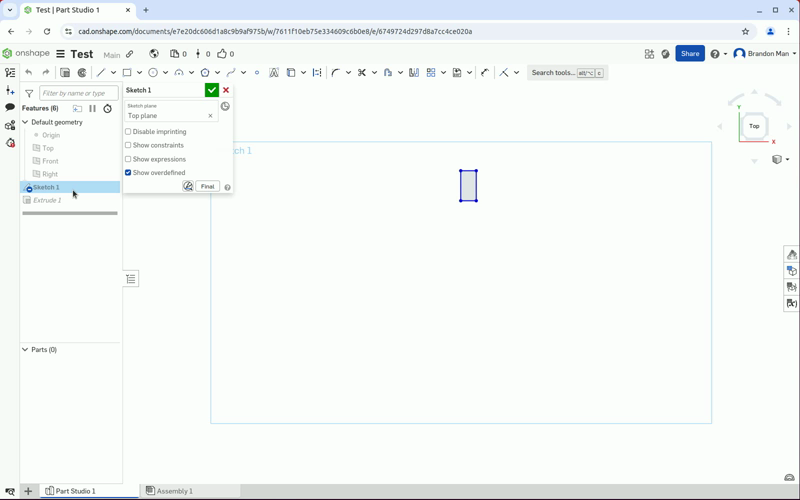
mouse_move(229, 92)
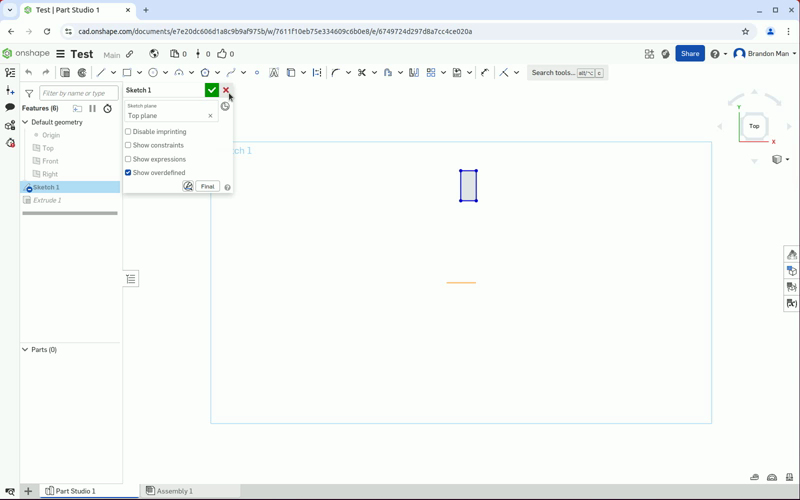
click(229, 92)
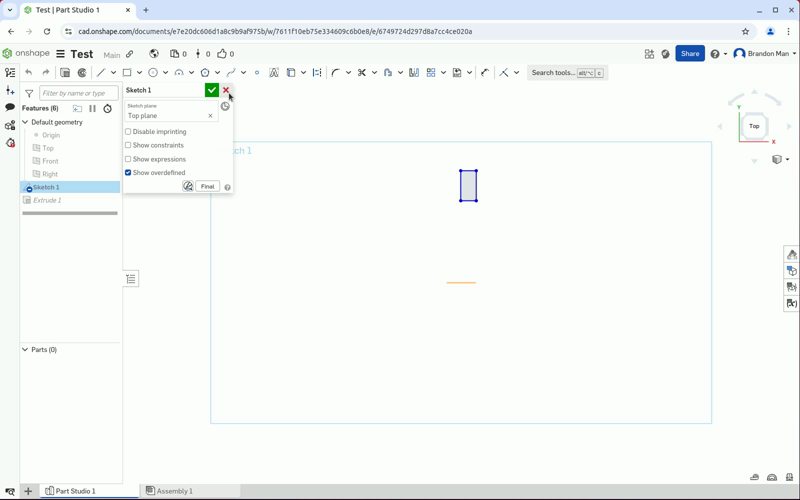
key(shift+s)
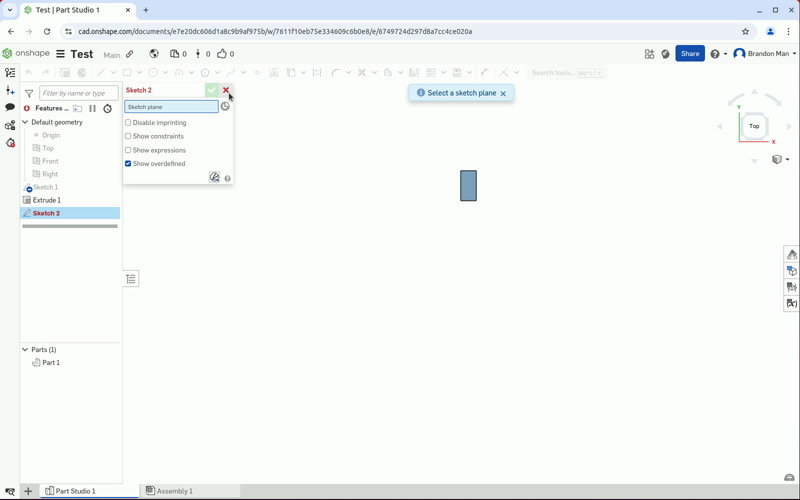
mouse_move(73, 150)
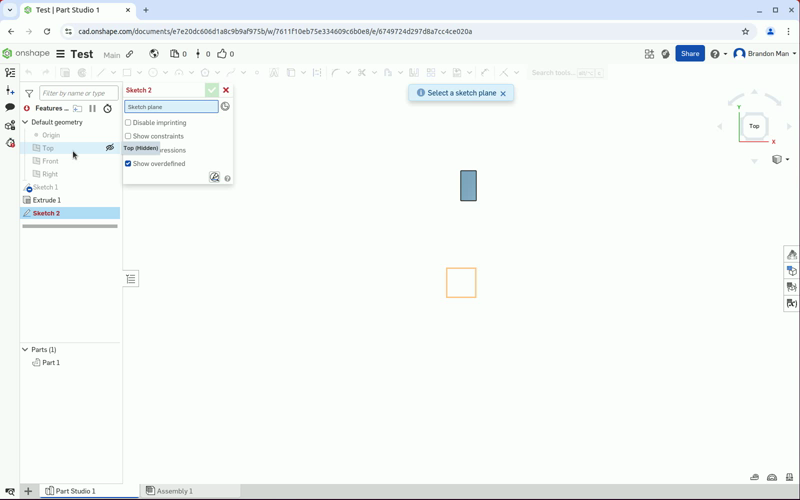
click(73, 150)
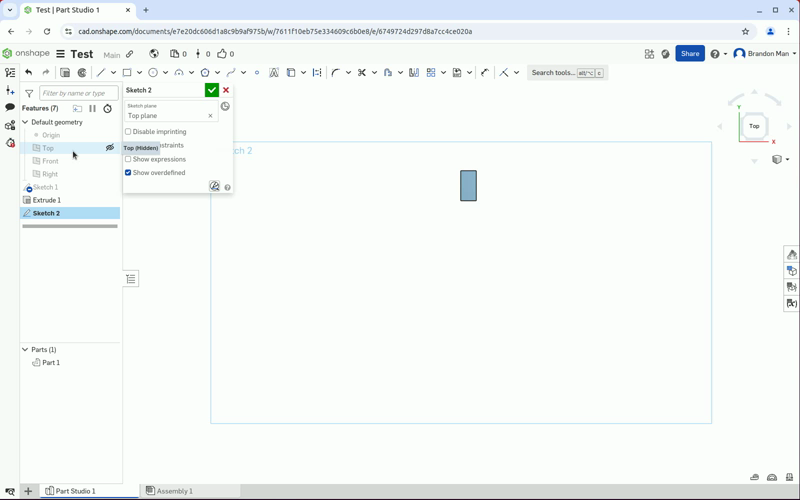
mouse_move(73, 352)
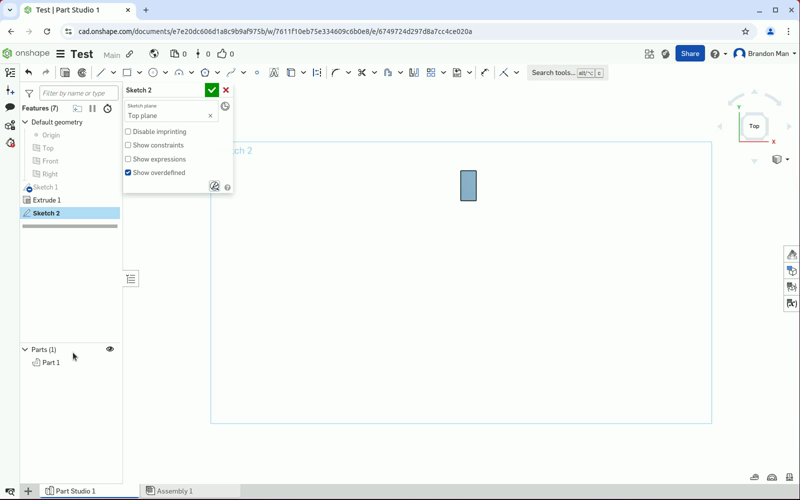
key(y)
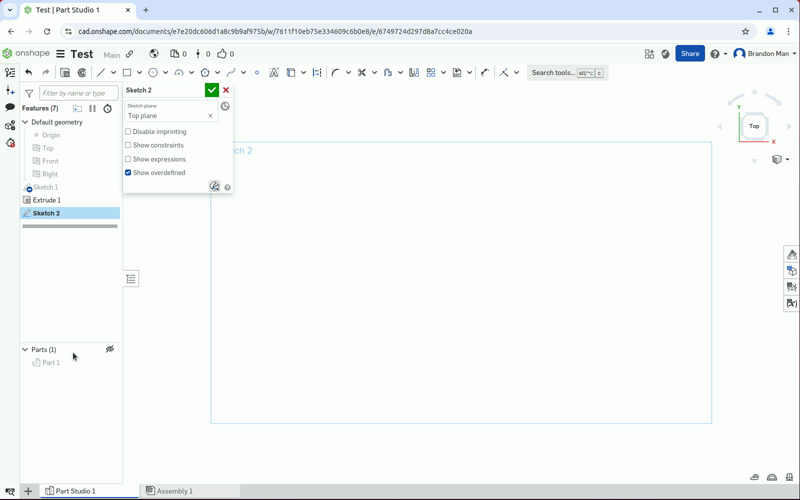
key(l)
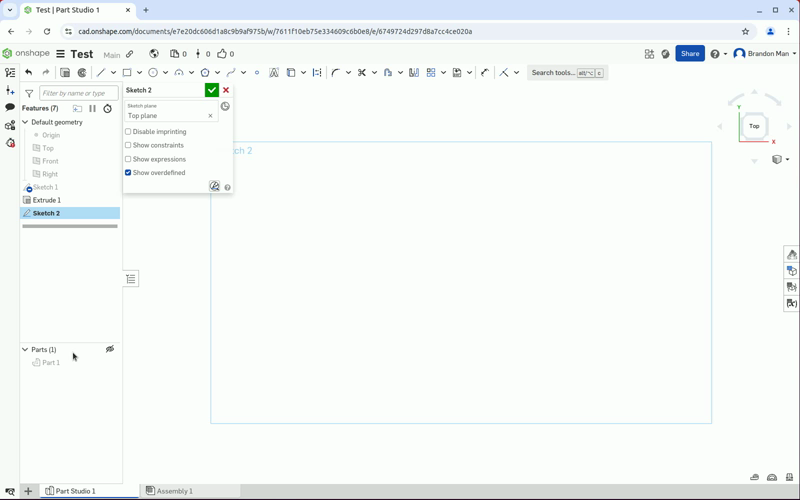
key_down(shift)
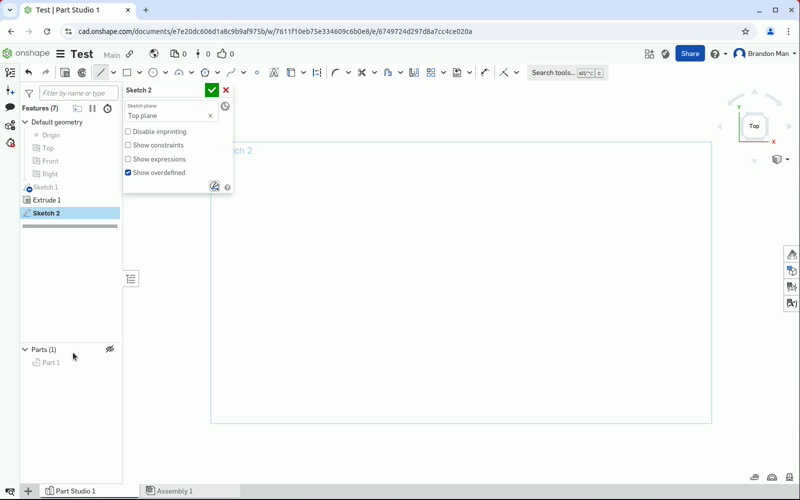
mouse_move(446, 200)
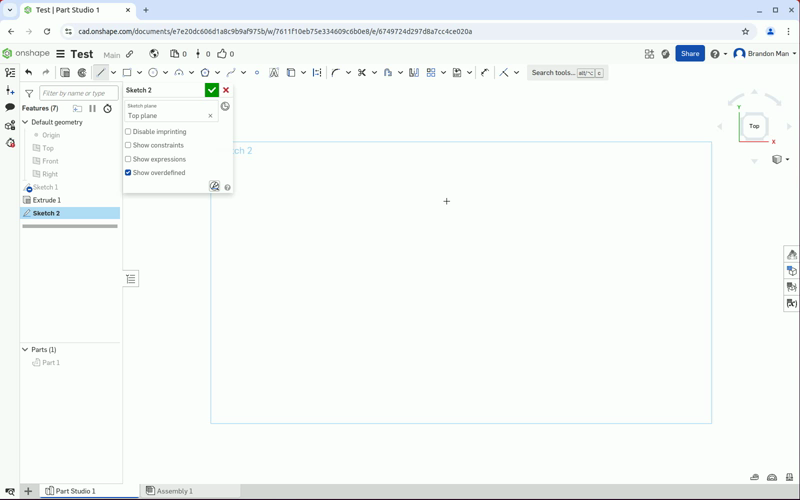
click(446, 200)
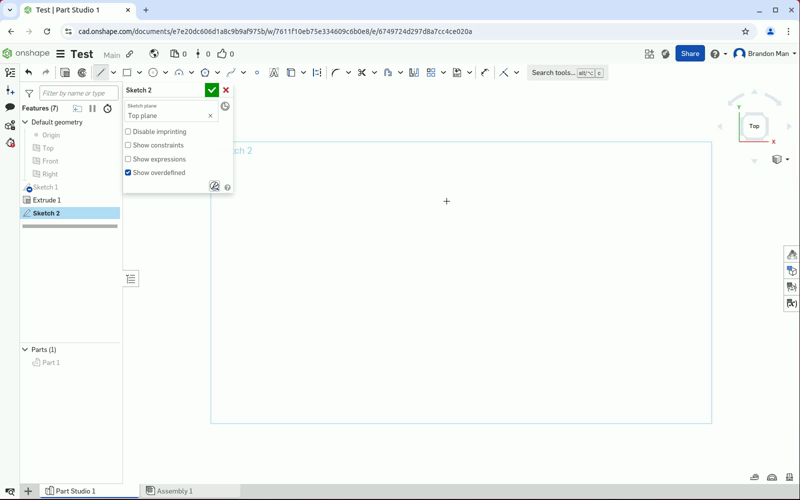
key_up(shift)
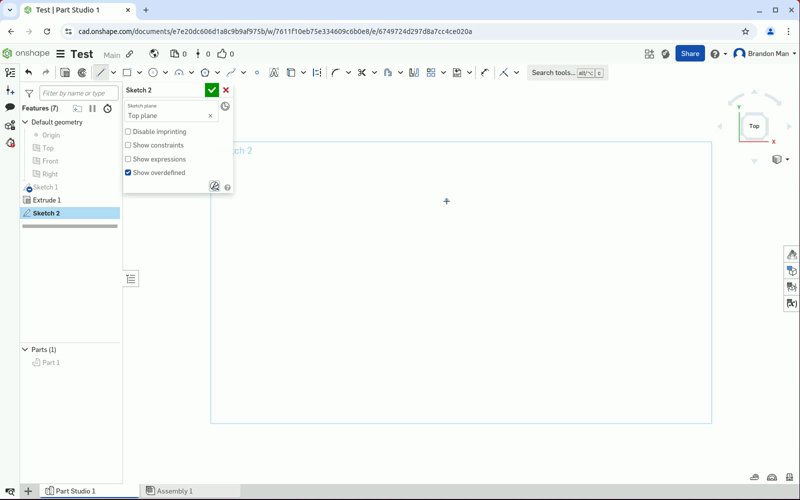
key_down(shift)
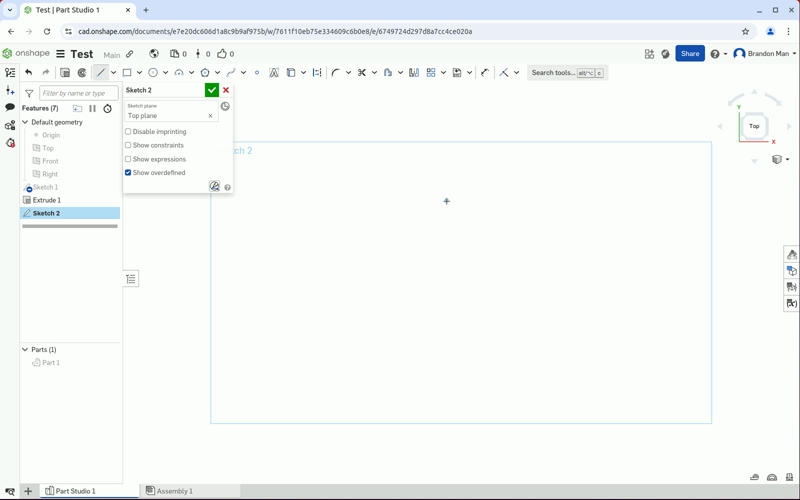
mouse_move(476, 200)
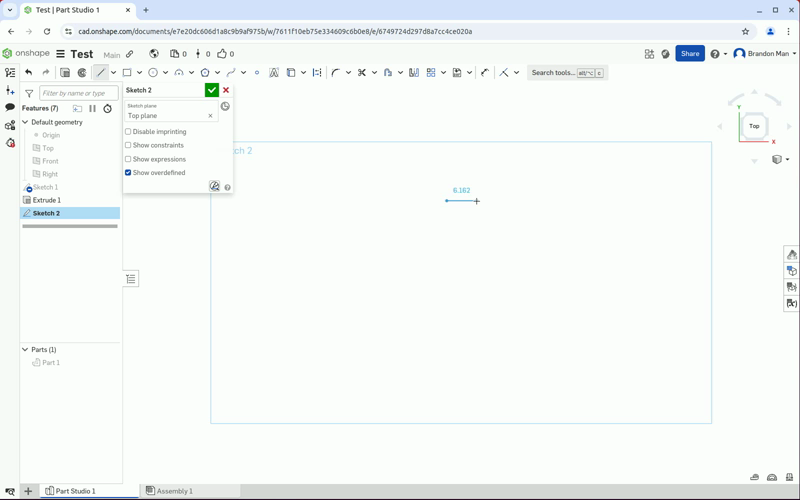
mouse_move(461, 200)
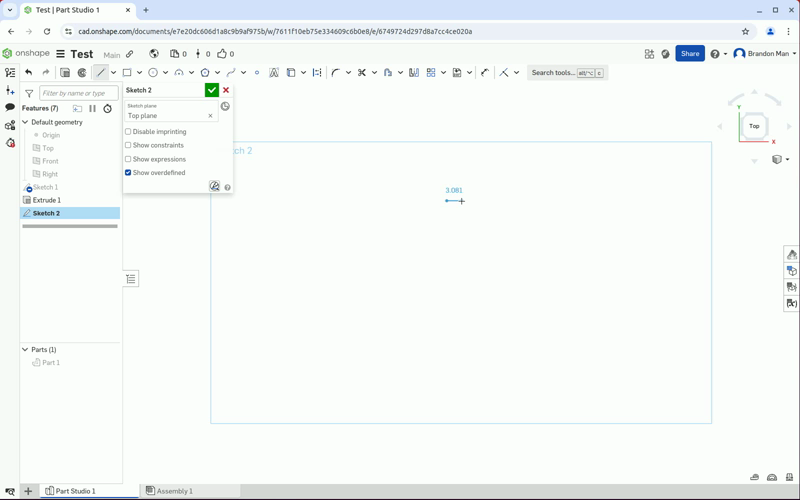
click(461, 200)
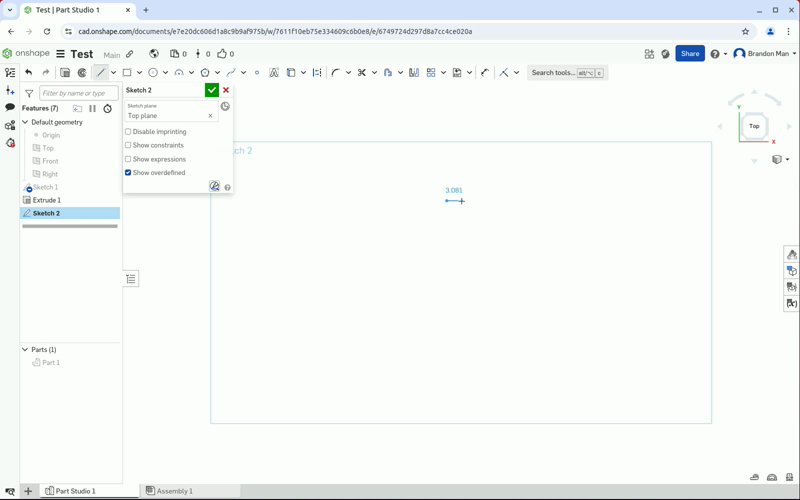
key_up(shift)
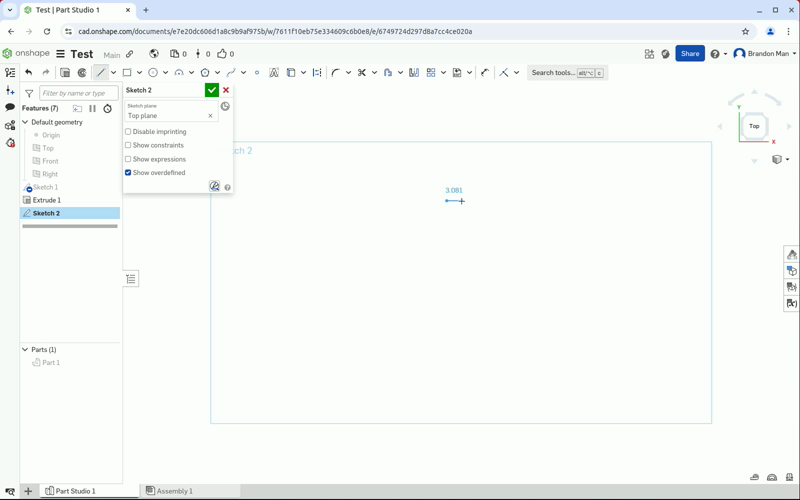
key_down(shift)
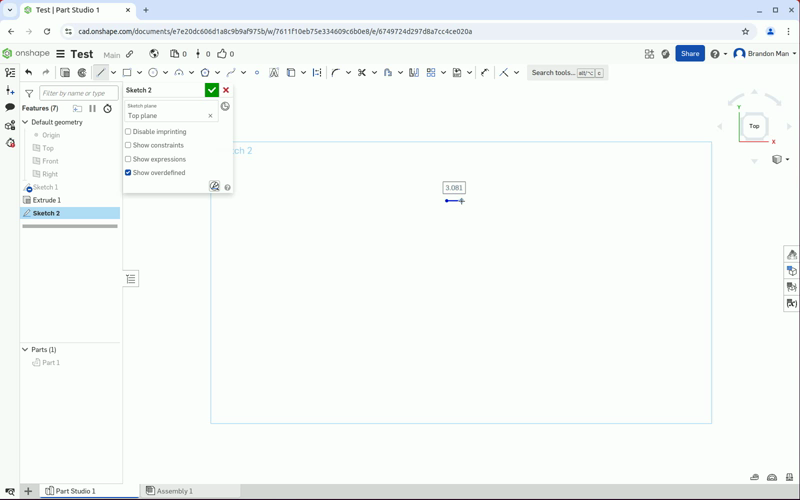
mouse_move(492, 200)
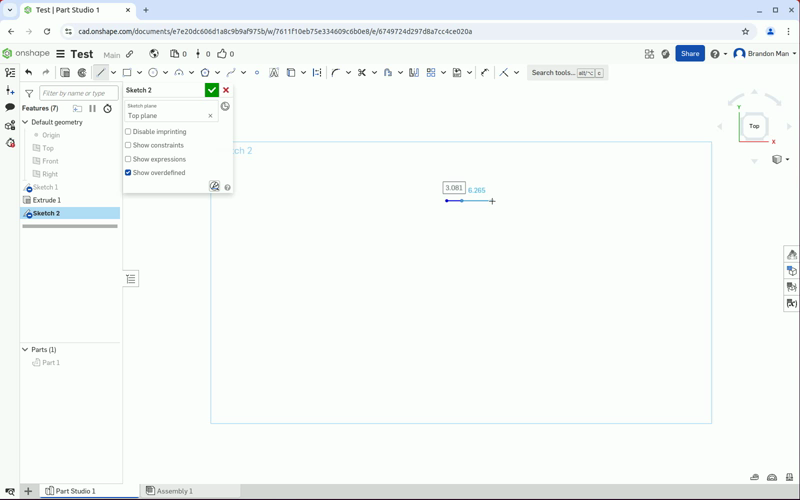
mouse_move(461, 170)
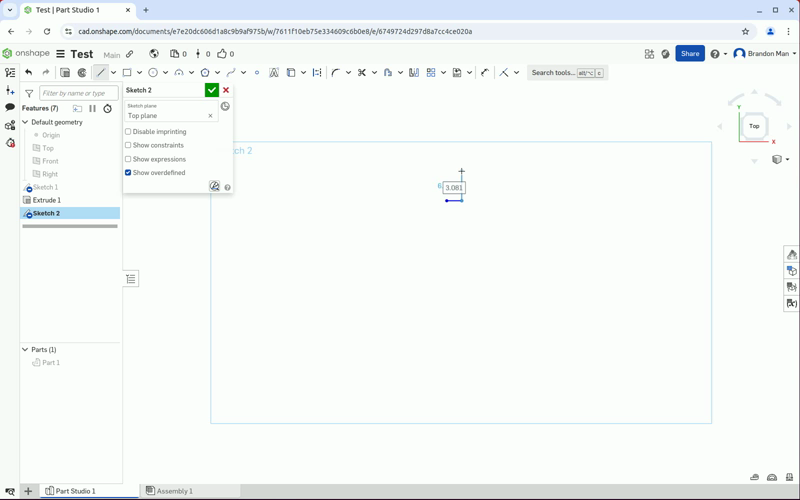
click(461, 170)
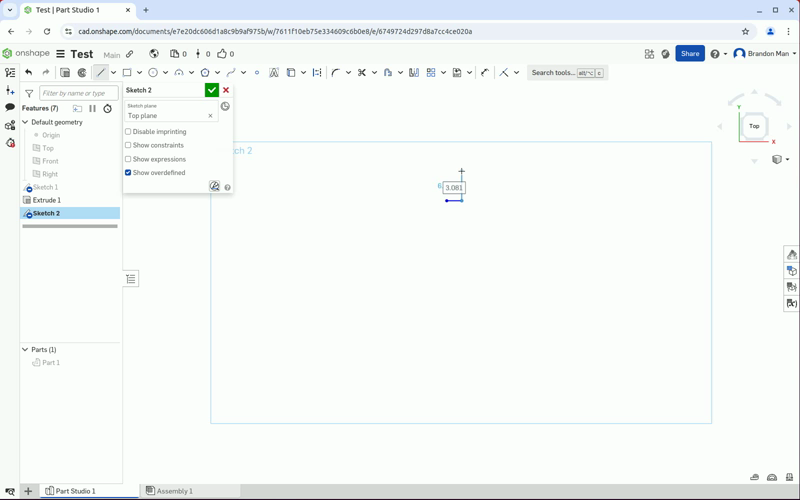
key_up(shift)
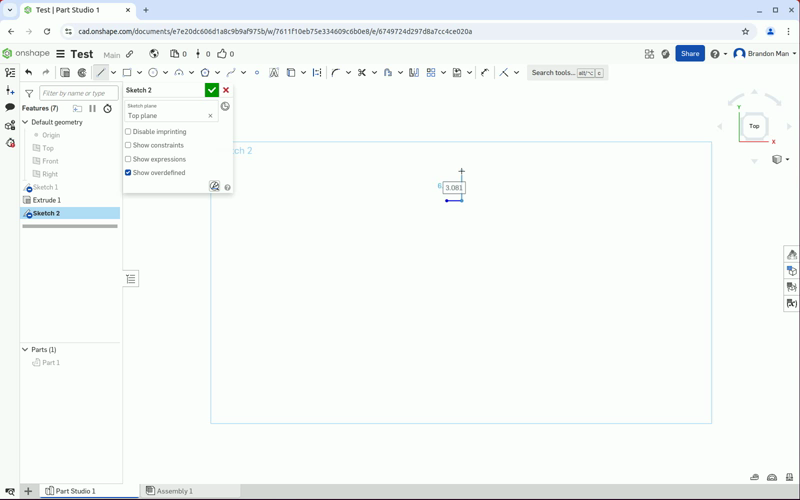
key_down(shift)
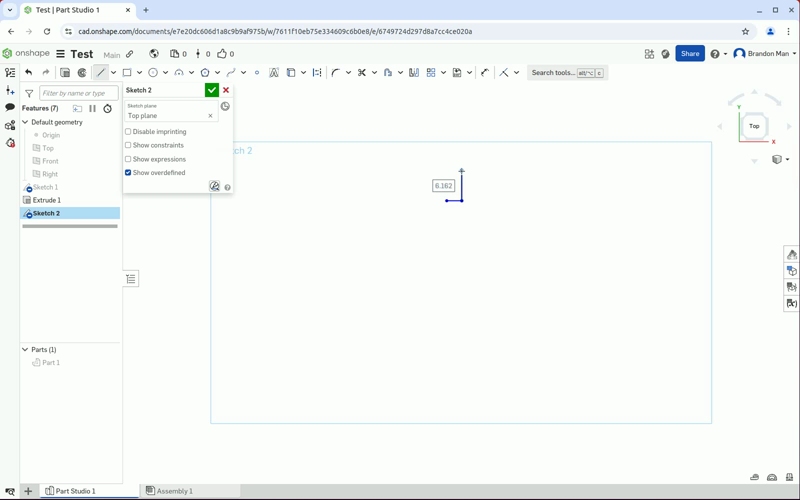
mouse_move(492, 170)
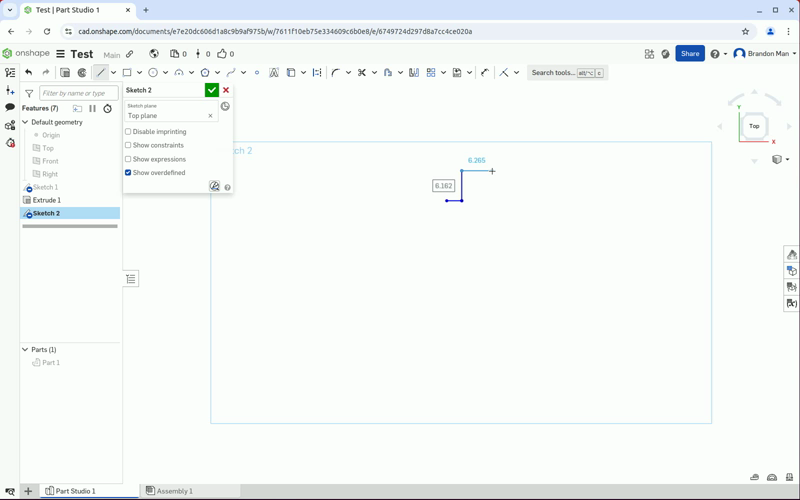
mouse_move(446, 170)
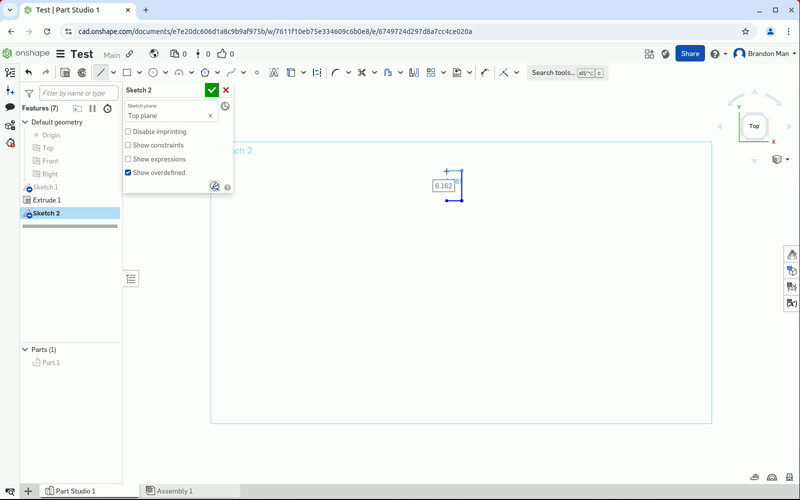
click(446, 170)
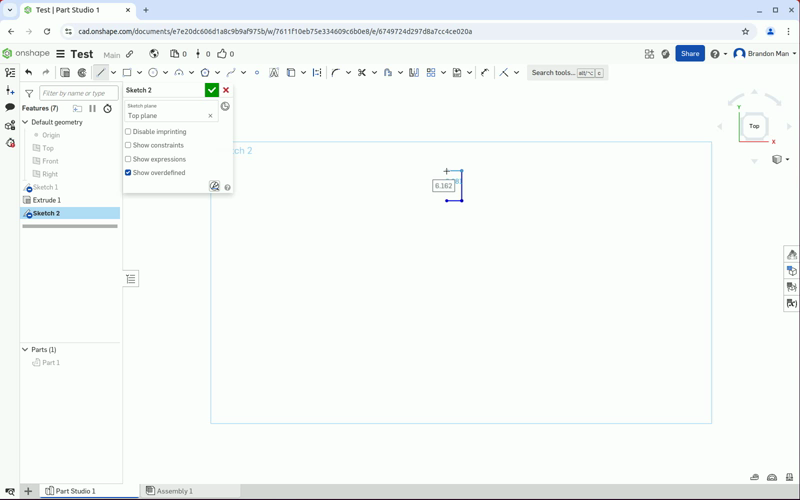
key_up(shift)
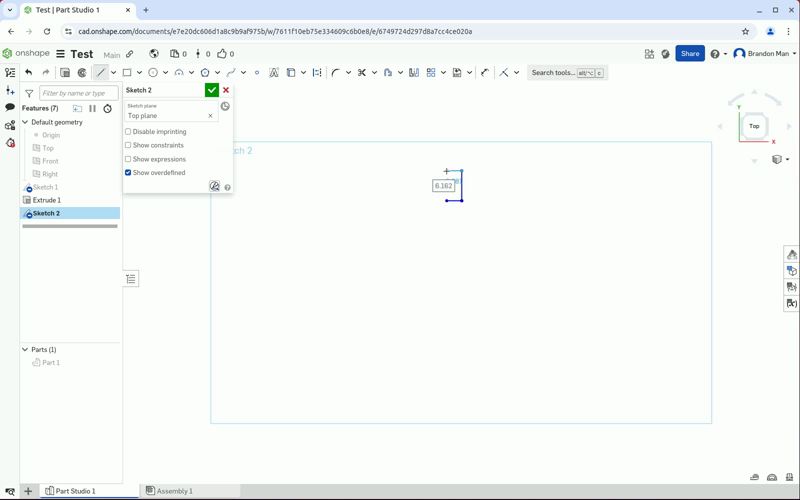
mouse_move(476, 170)
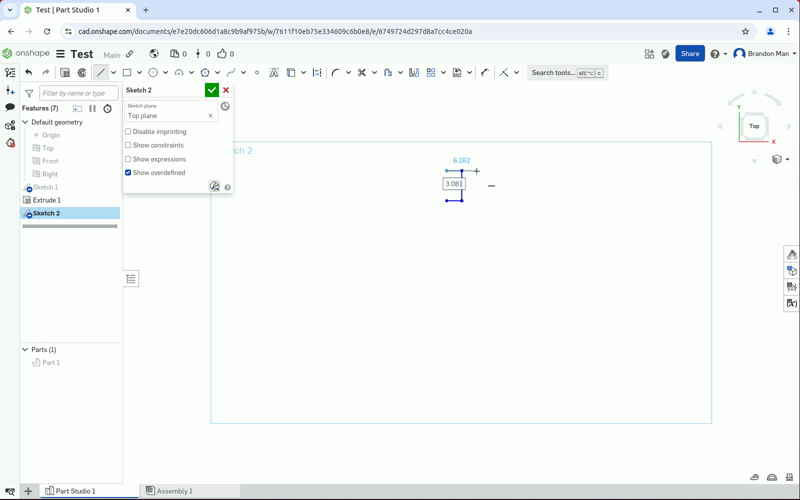
key_down(shift)
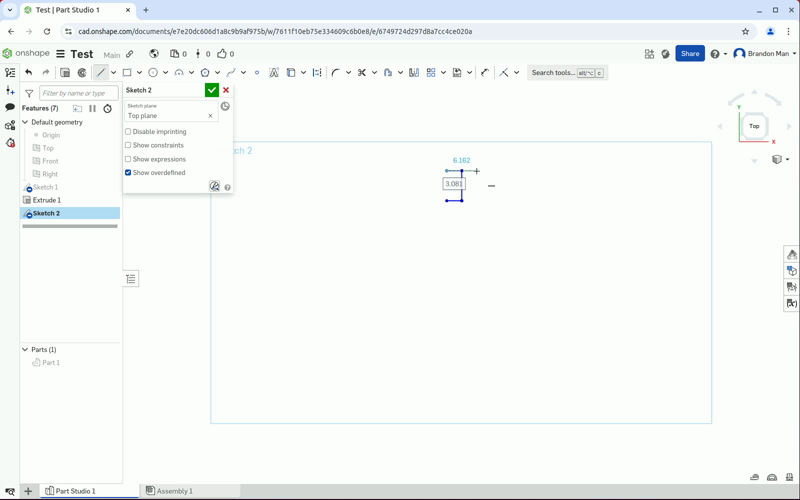
mouse_move(446, 200)
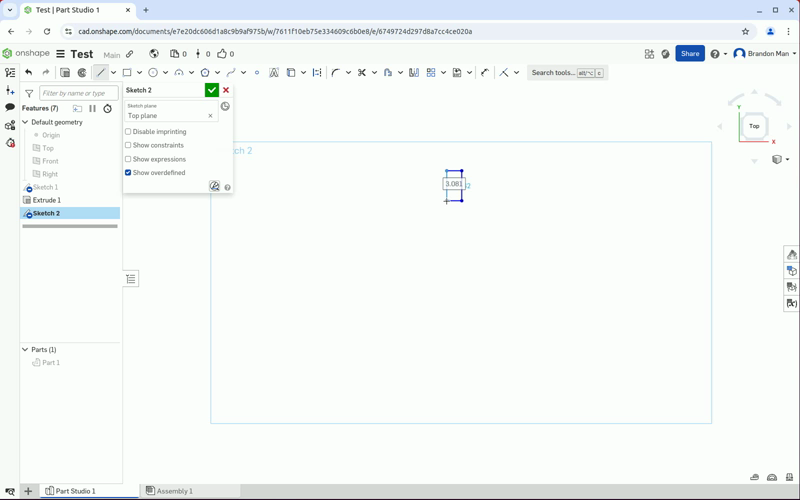
key_up(shift)
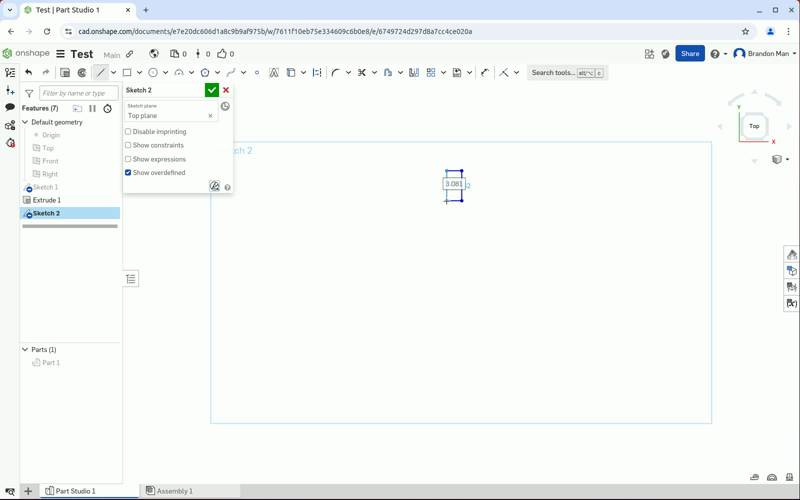
click(446, 200)
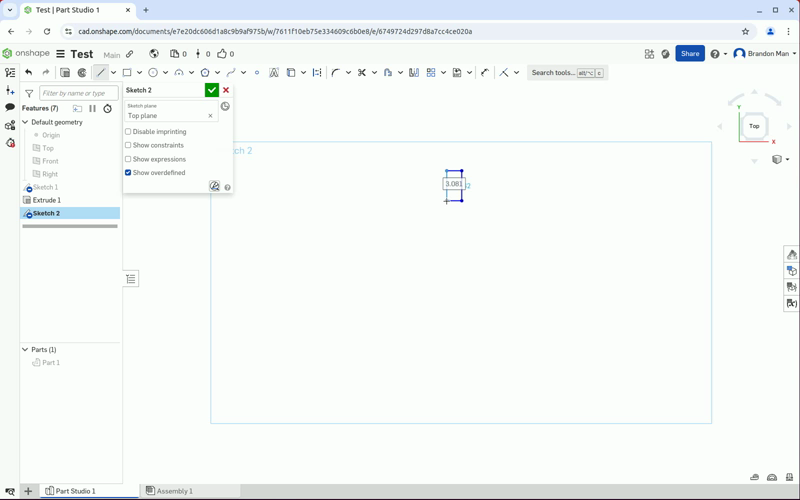
key(esc)
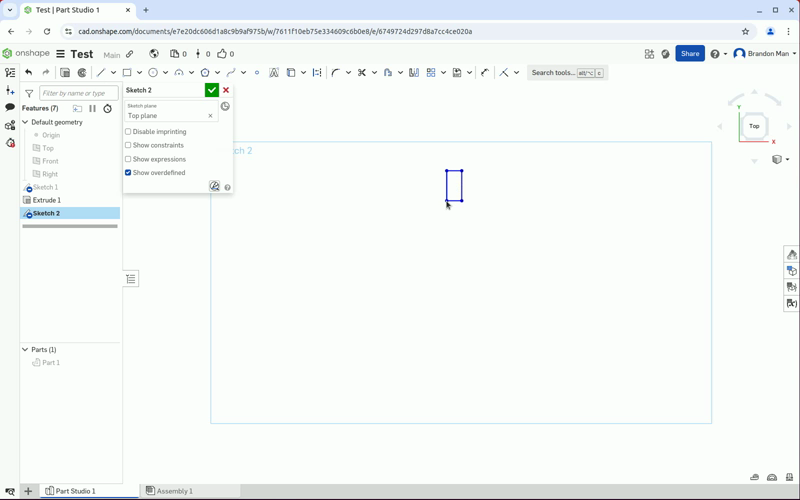
mouse_move(455, 171)
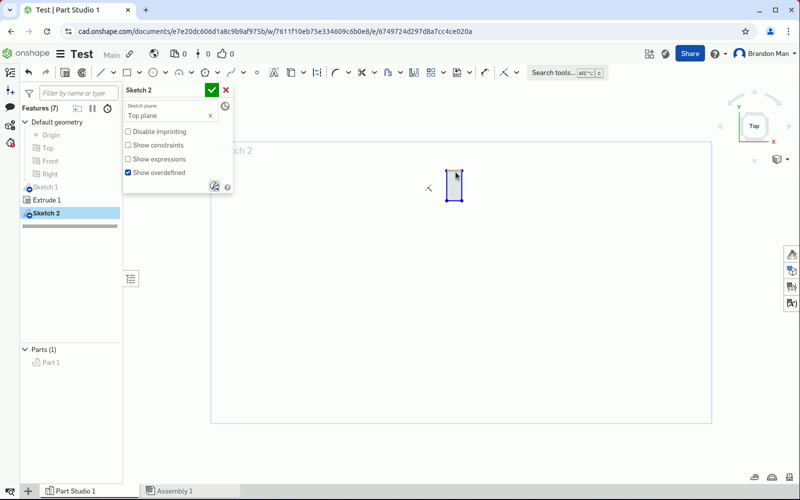
scroll(6)
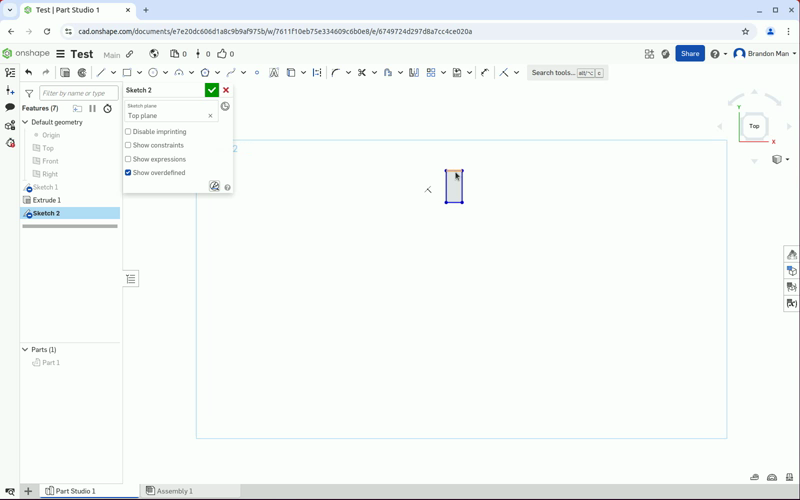
scroll(6)
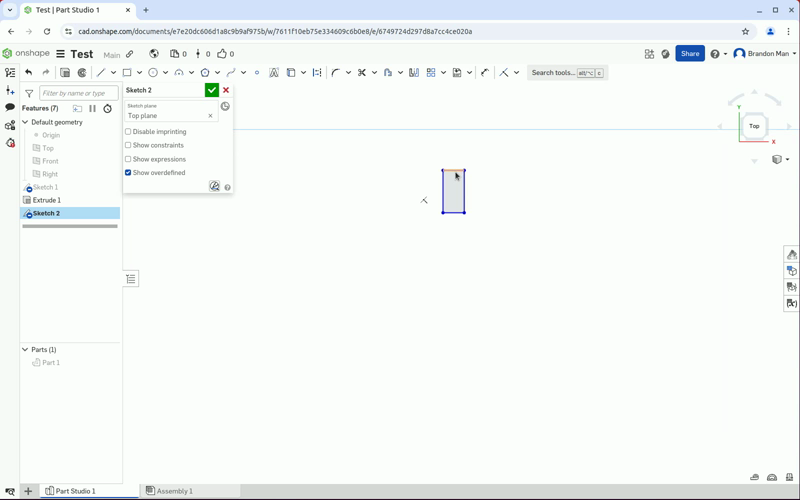
scroll(6)
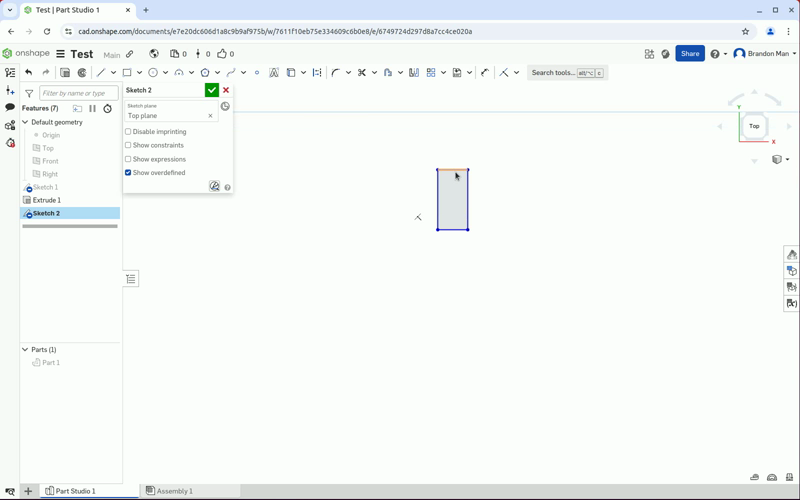
scroll(6)
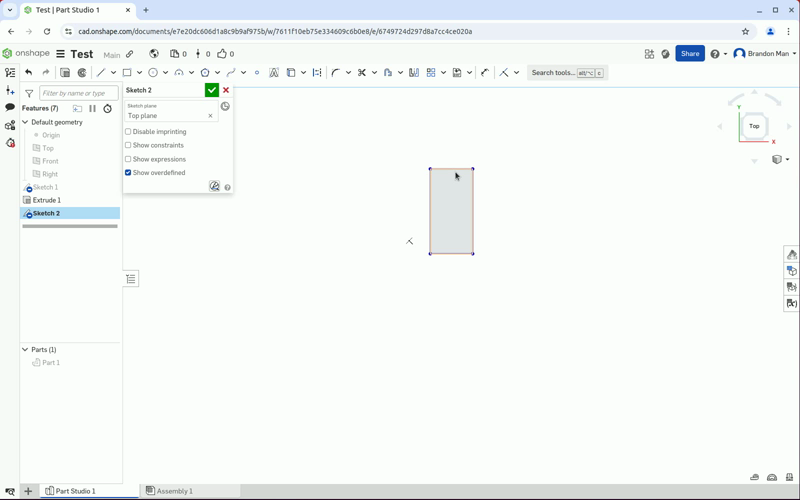
scroll(6)
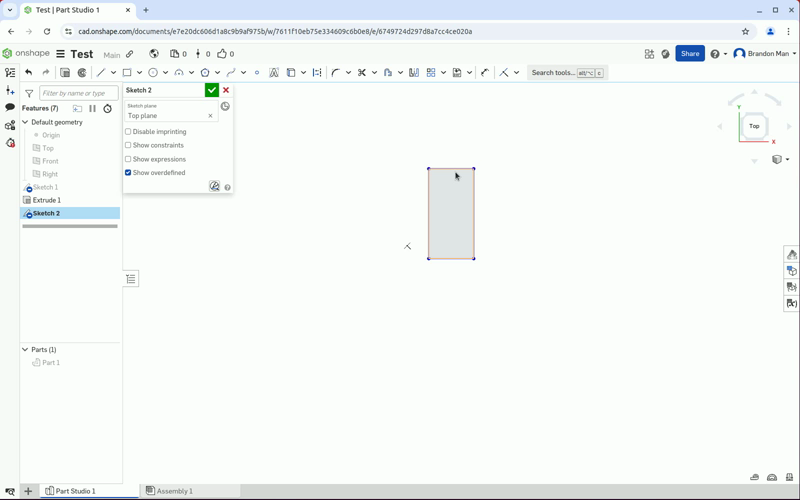
scroll(6)
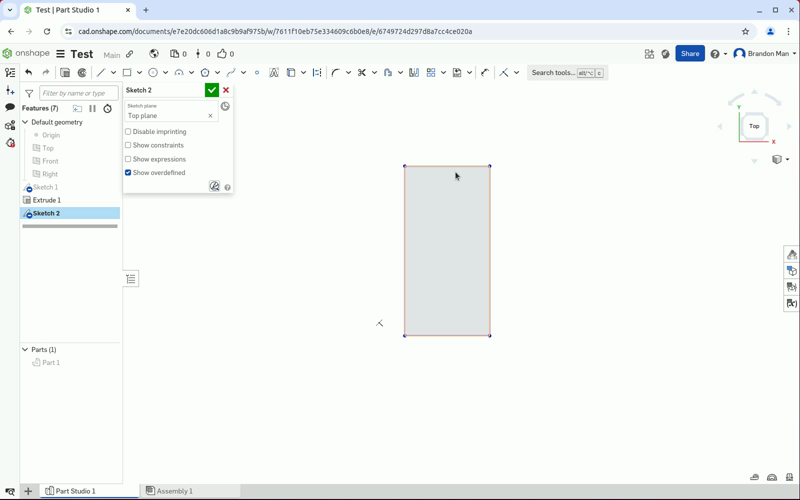
scroll(6)
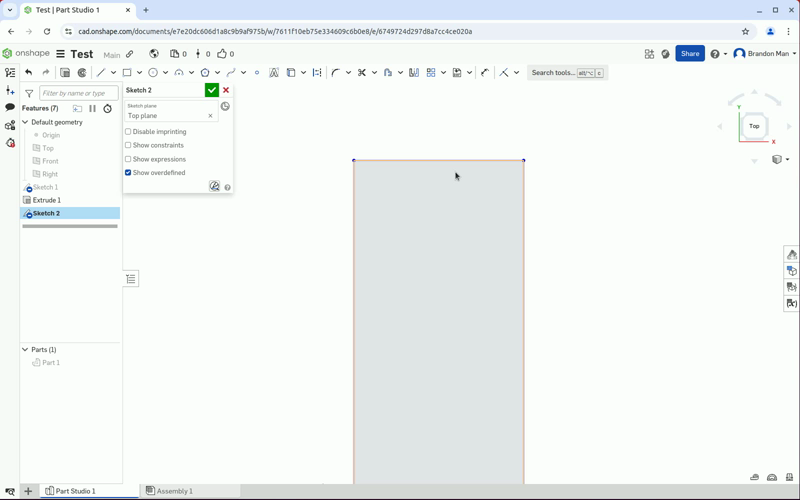
click(455, 171)
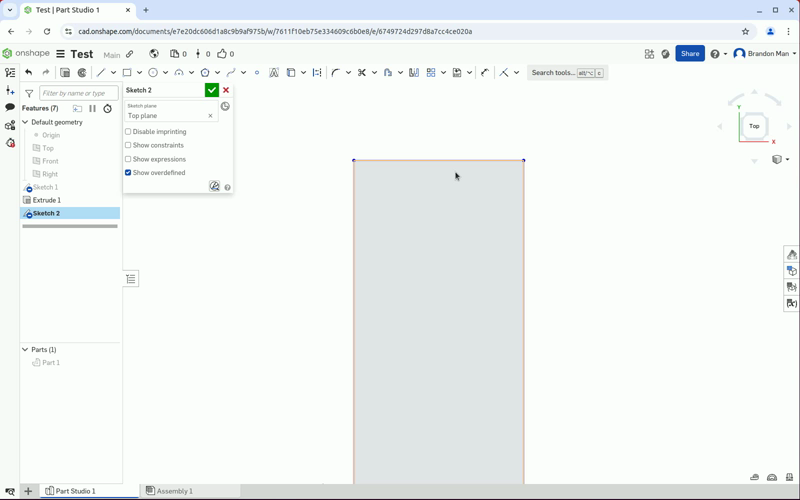
scroll(-6)
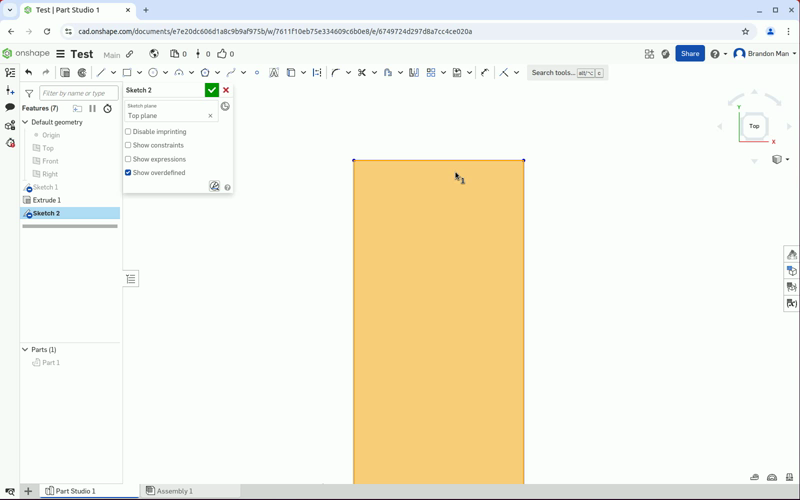
scroll(-6)
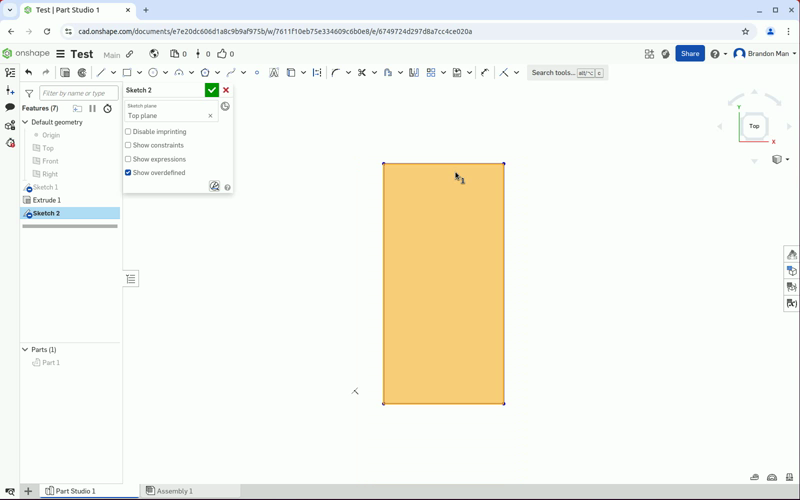
scroll(-6)
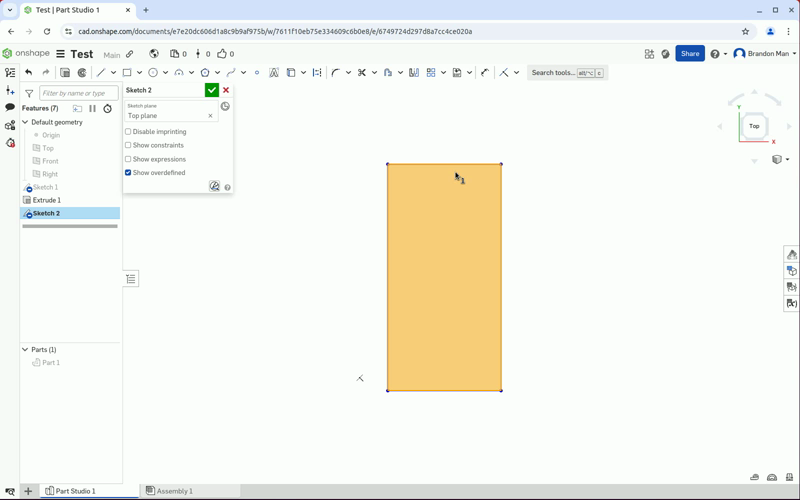
scroll(-6)
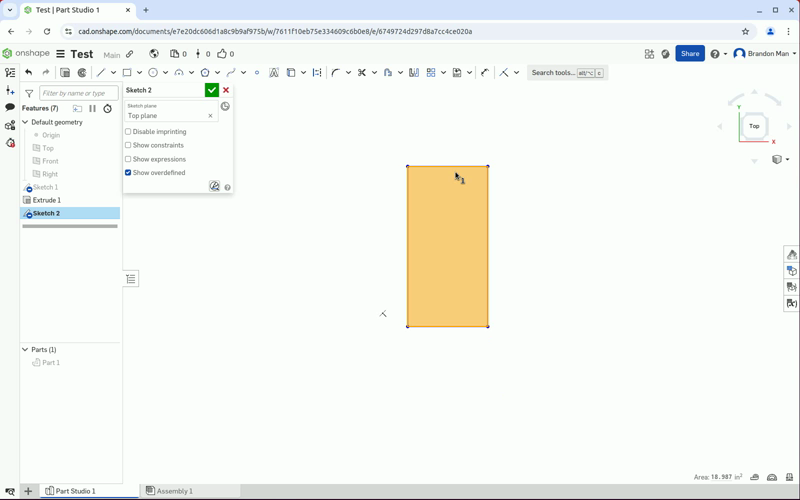
scroll(-6)
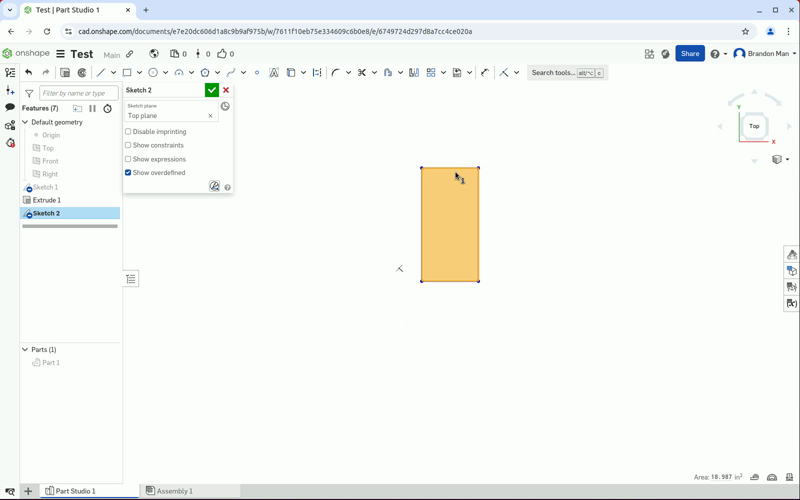
scroll(-6)
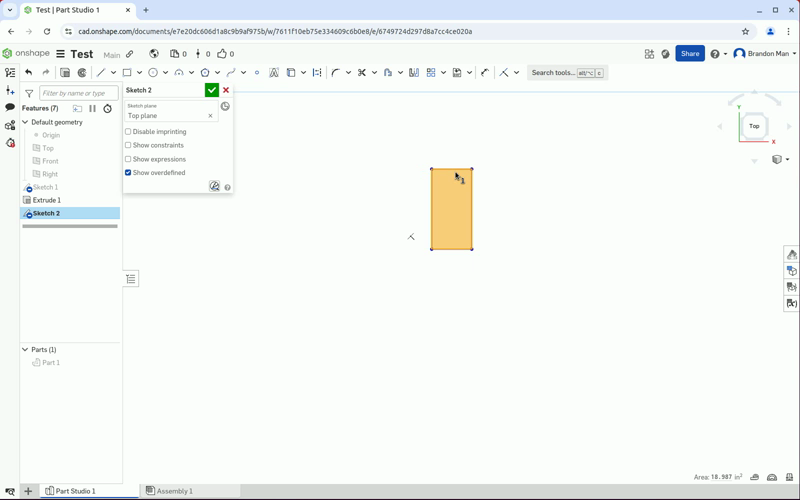
scroll(-6)
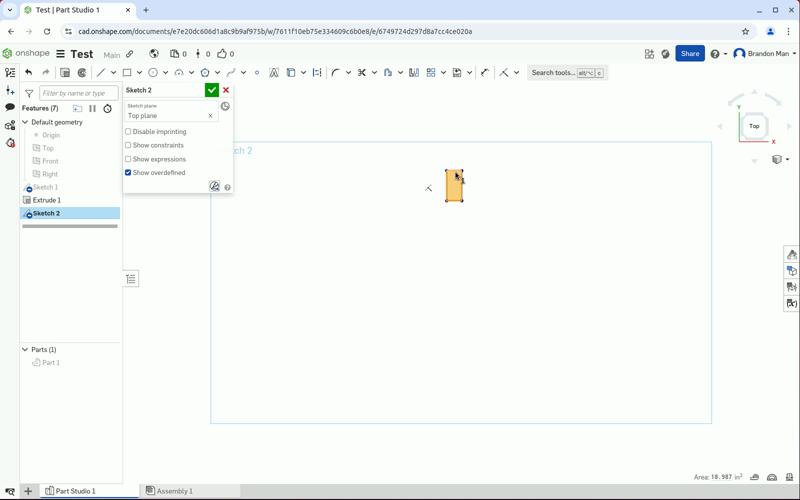
mouse_move(73, 352)
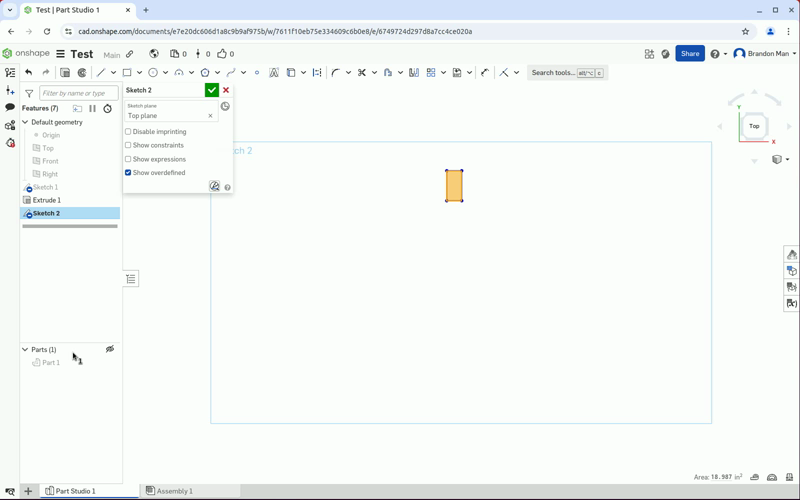
key(shift+y)
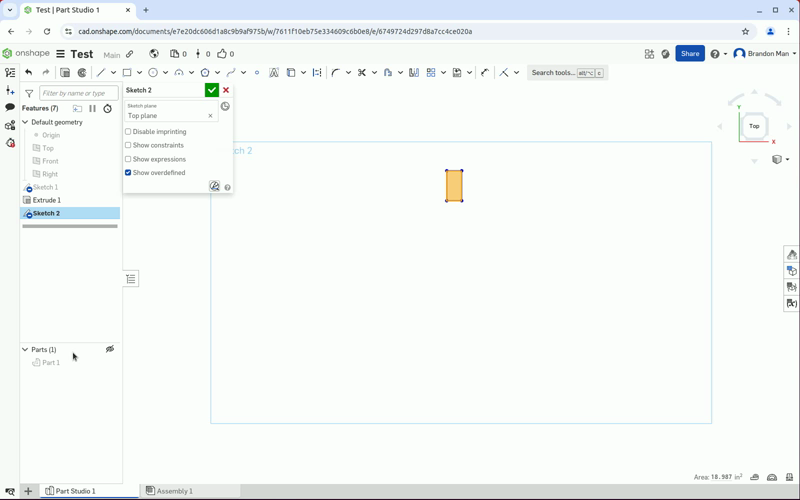
key(shift+e)
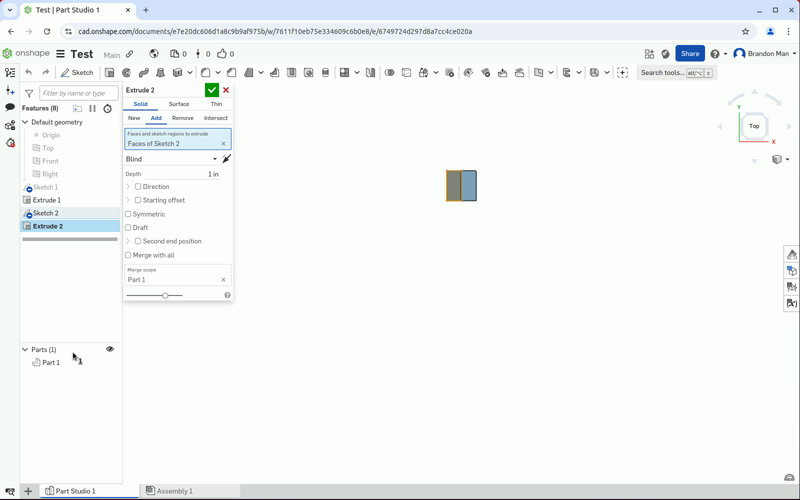
mouse_move(143, 106)
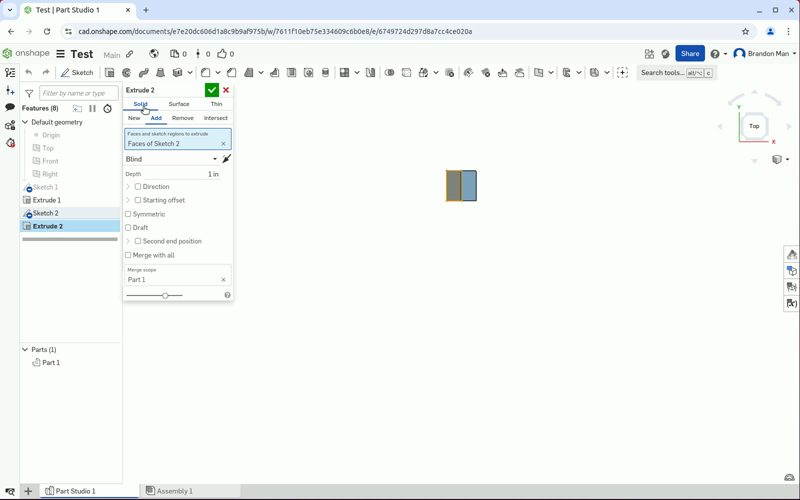
click(143, 106)
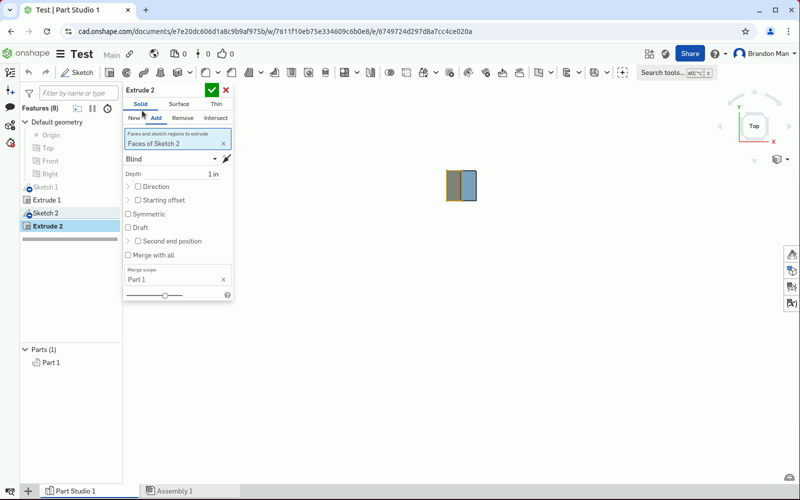
mouse_move(137, 120)
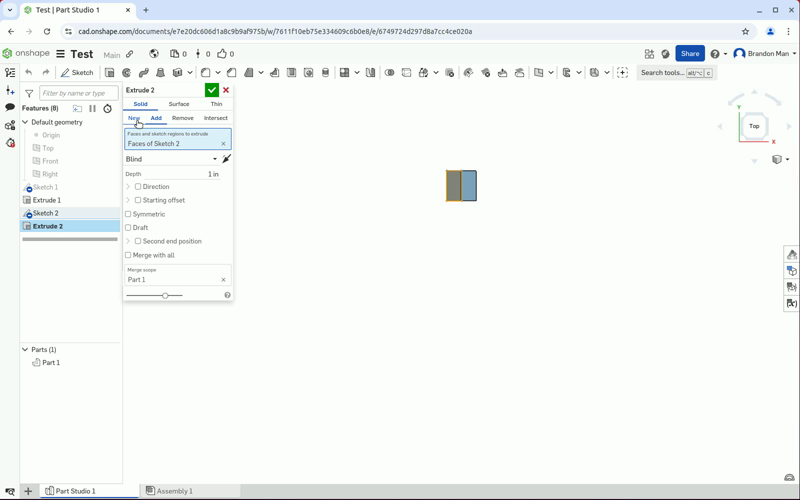
click(137, 120)
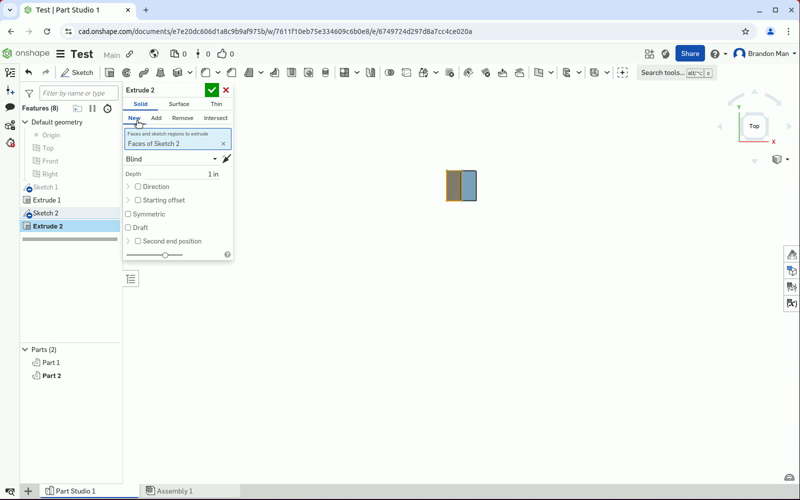
key(tab, 4)
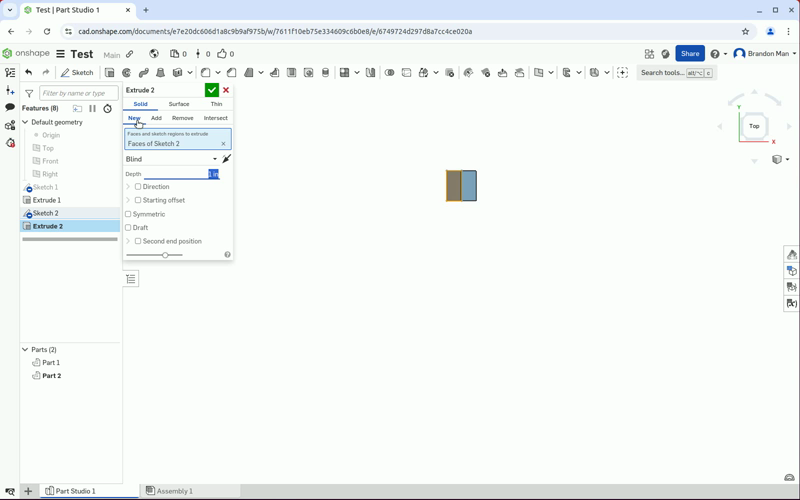
text(5.778)
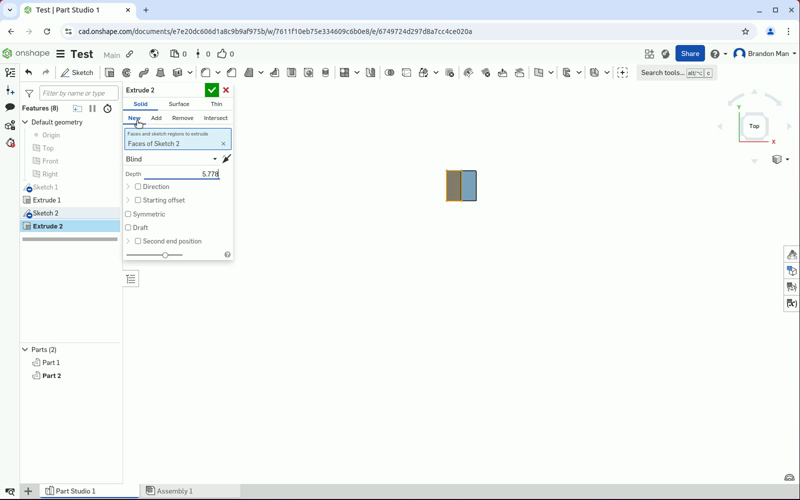
key(tab, 3)
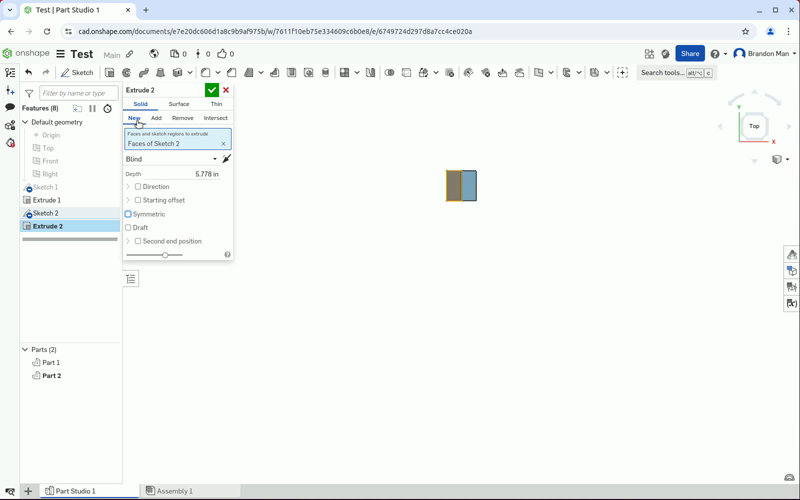
key(space)
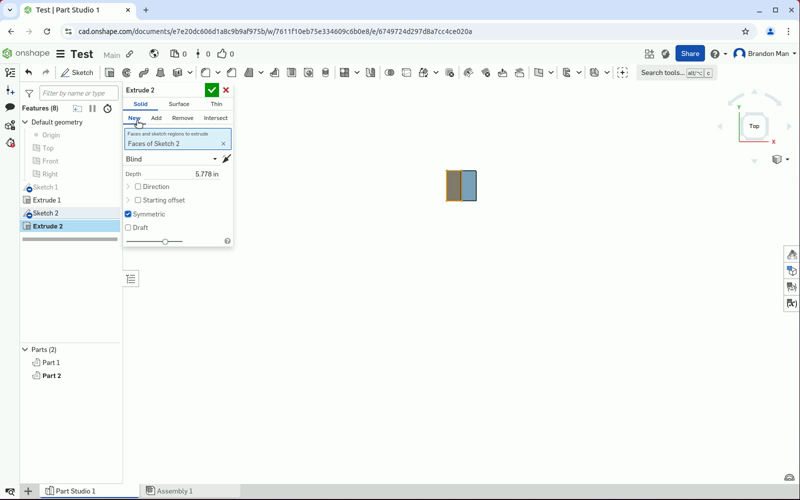
key(enter)
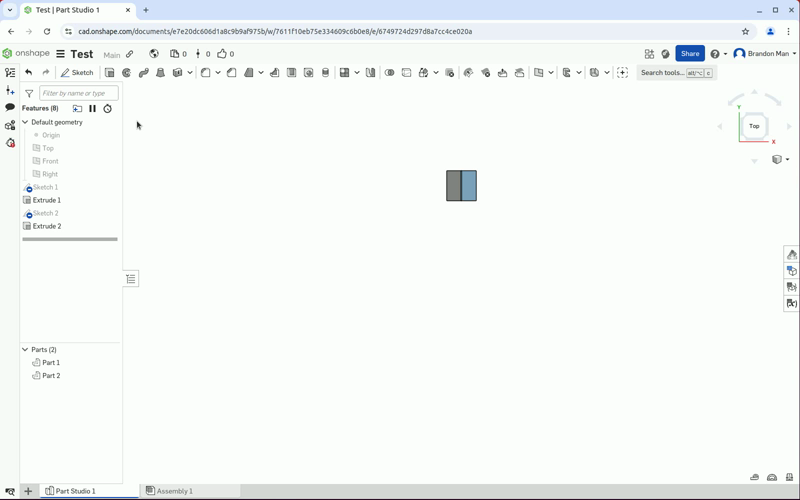
key(shift+h)
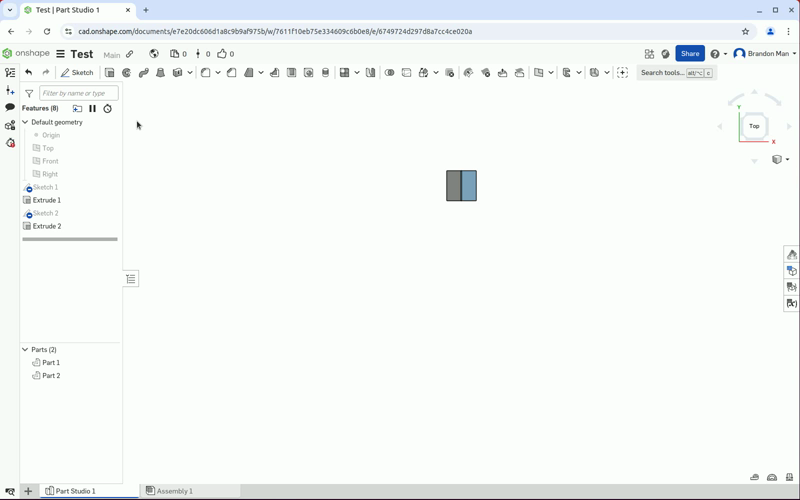
key(shift+h)
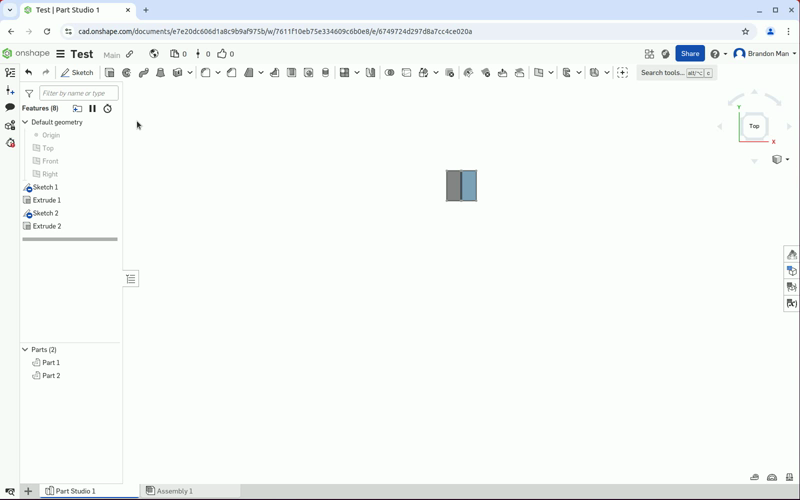
key(shift+7)
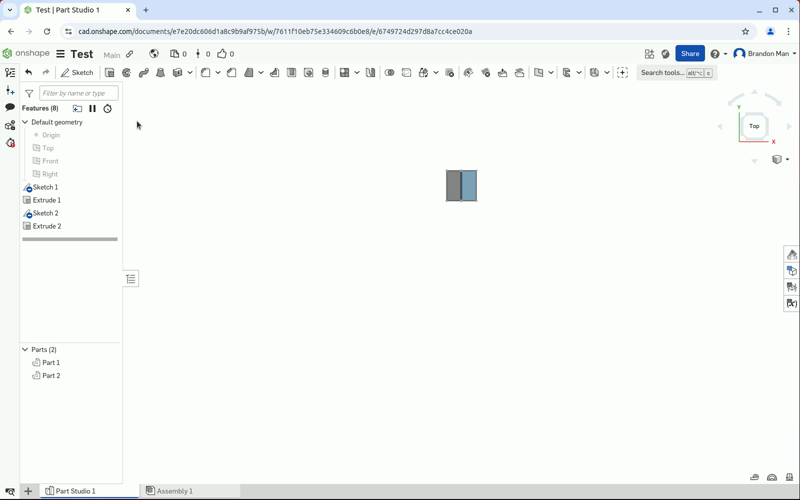
key(up, 3)
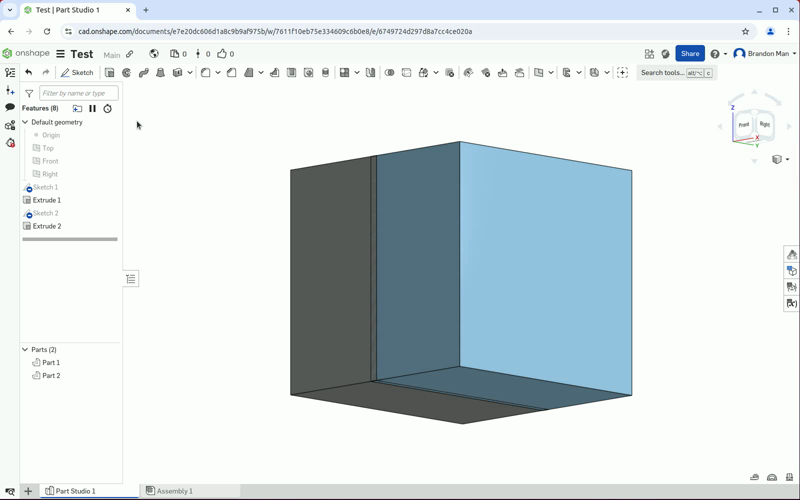
key(left, 3)
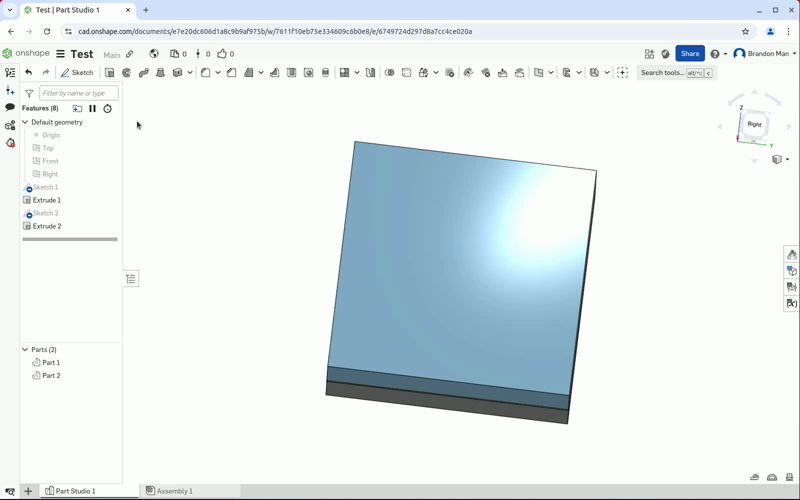
key(right, 3)
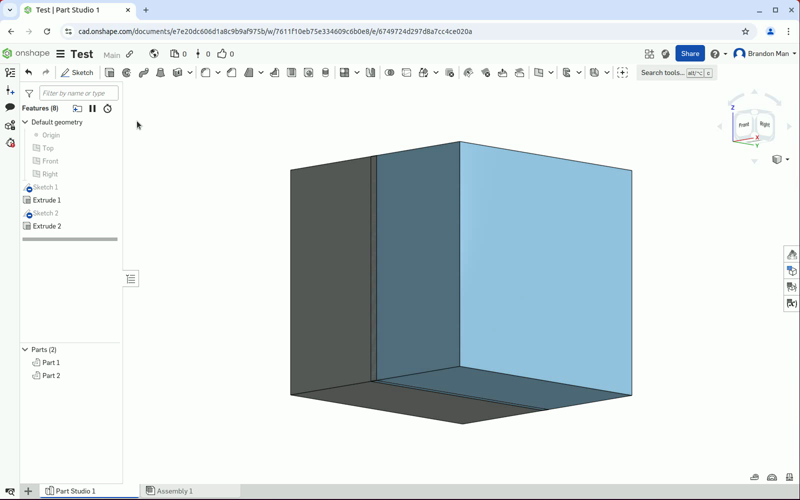
key(down, 3)
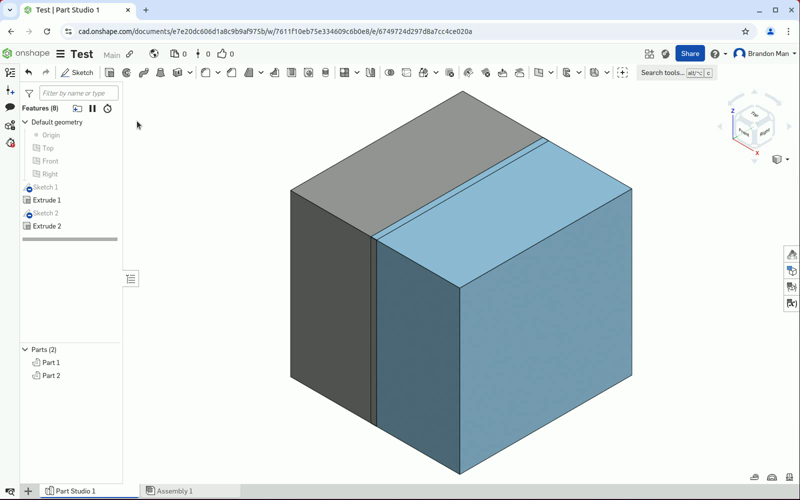
mouse_move(73, 189)
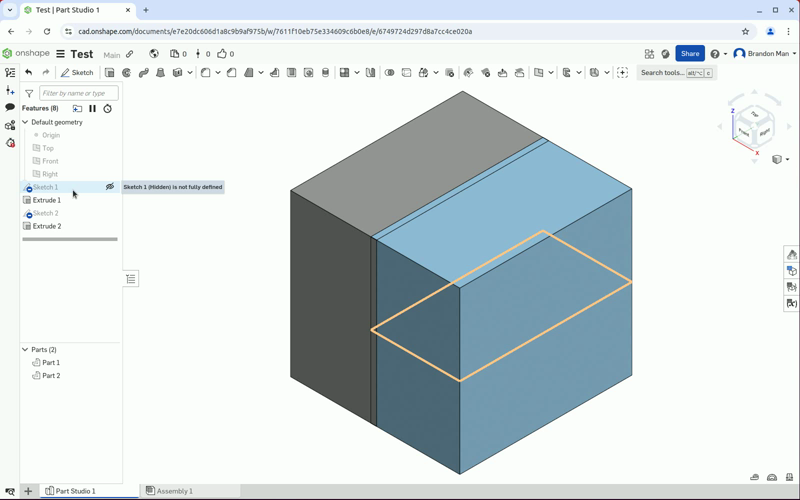
click(73, 189)